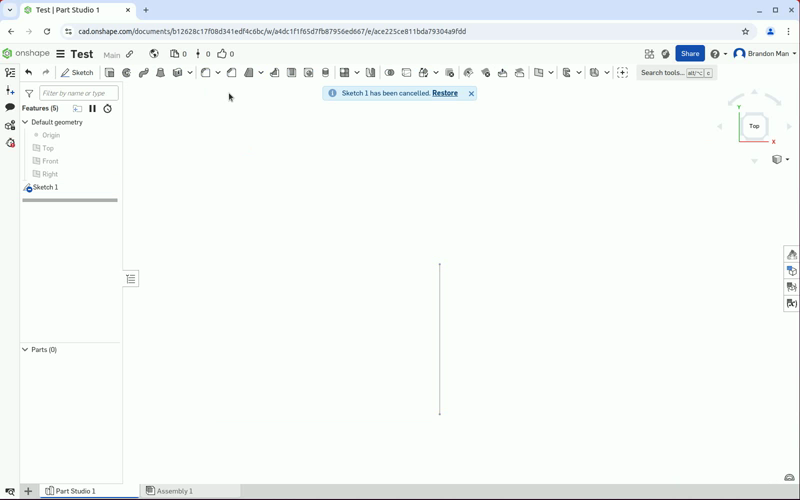
key(shift+h)
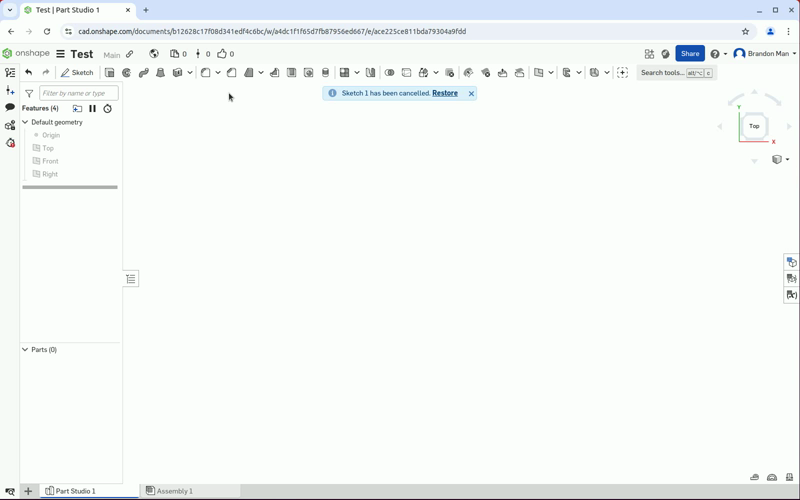
mouse_move(73, 352)
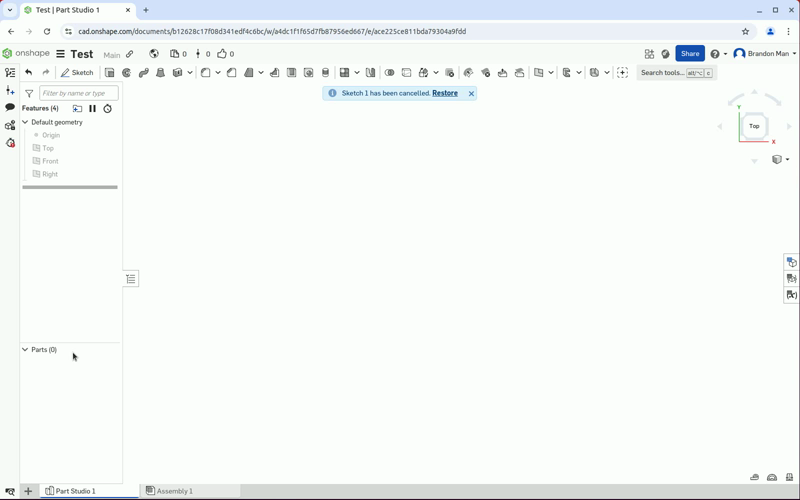
key(y)
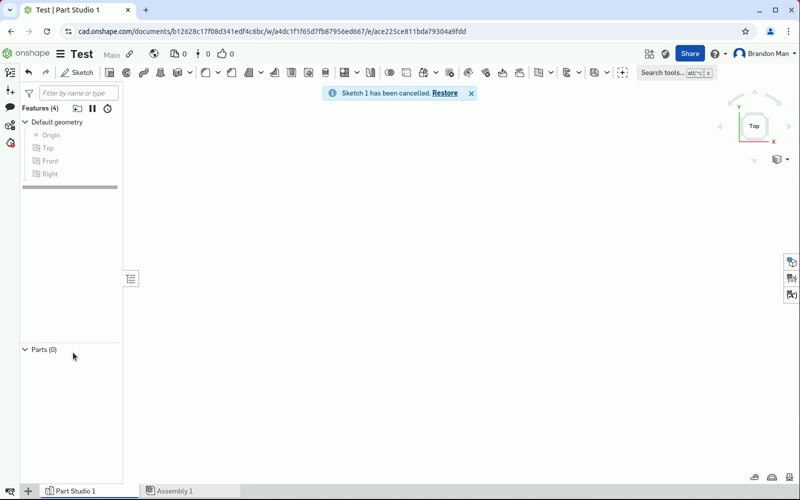
key(shift+p)
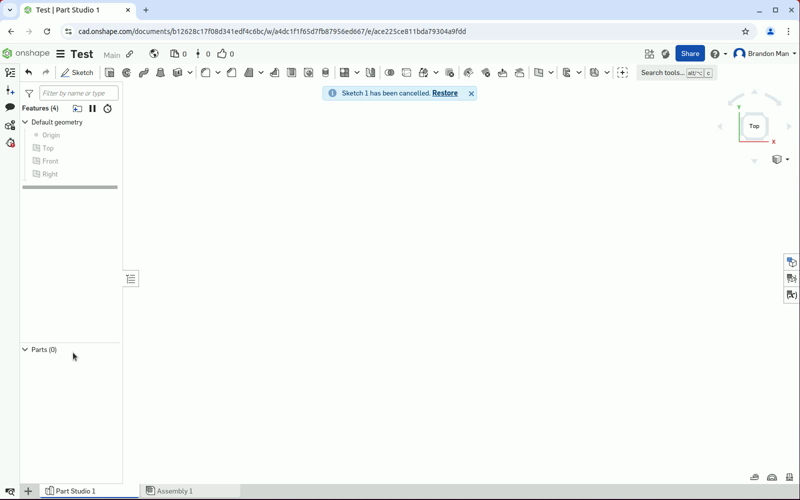
key(space)
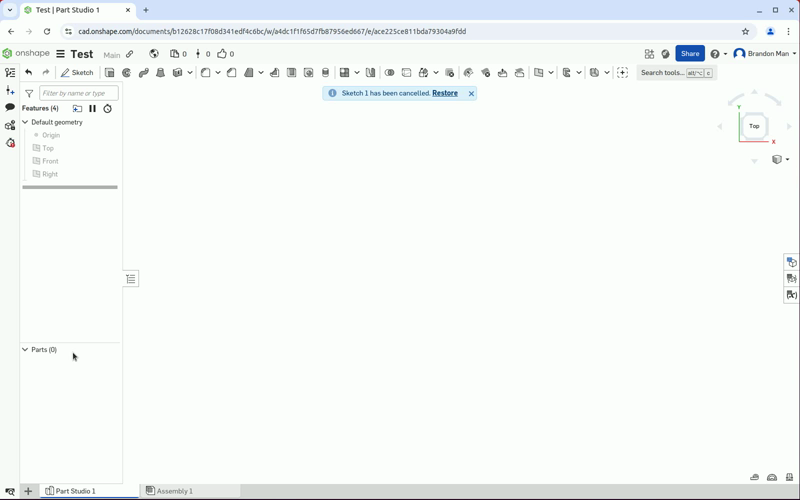
key_down(shift)
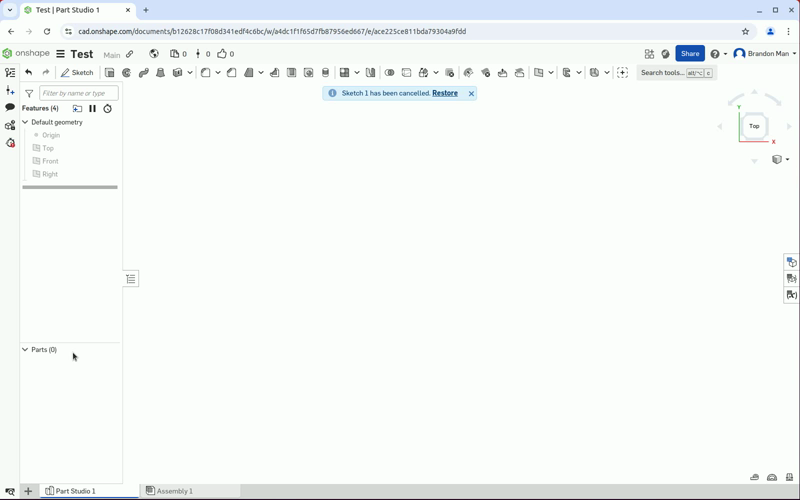
key(up)
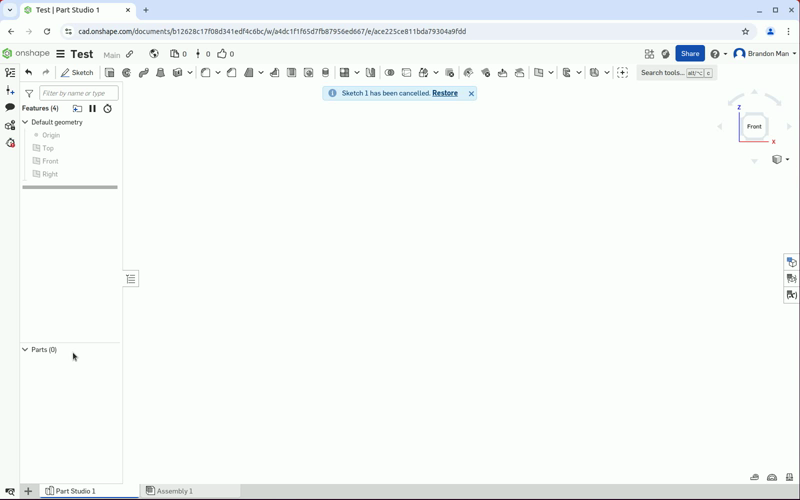
key_up(shift)
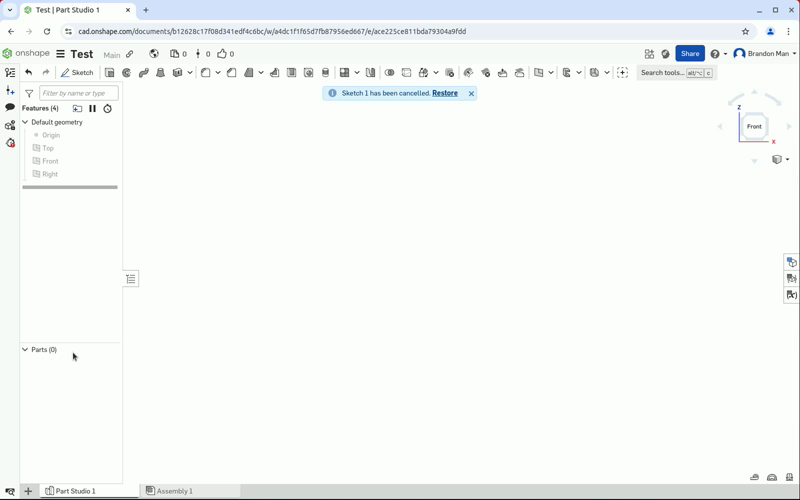
mouse_move(73, 352)
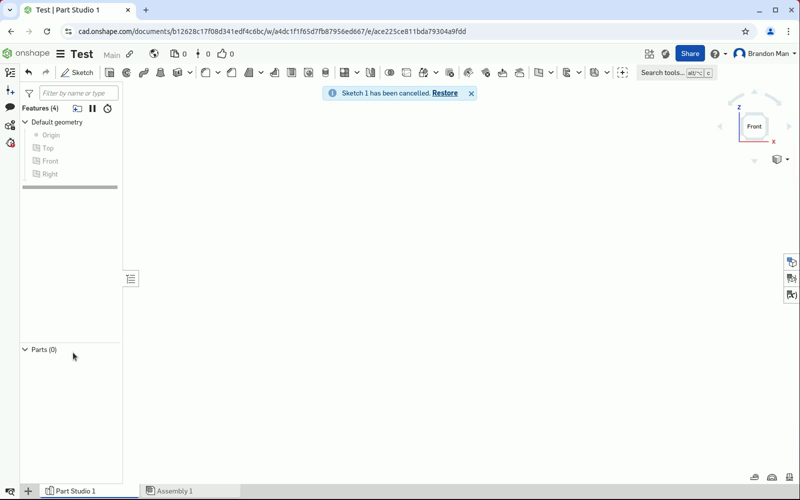
key(shift+y)
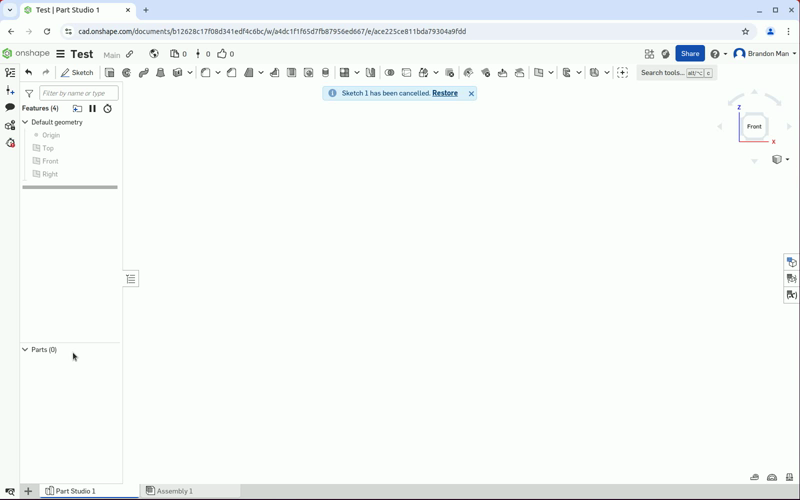
key(shift+s)
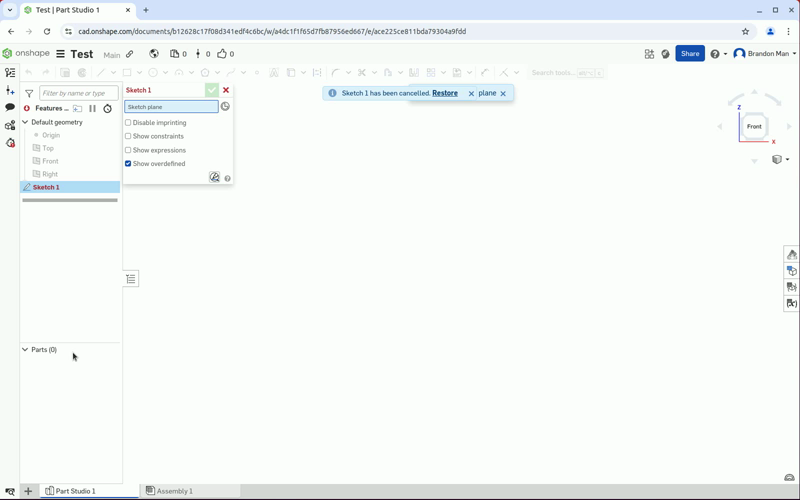
mouse_move(73, 163)
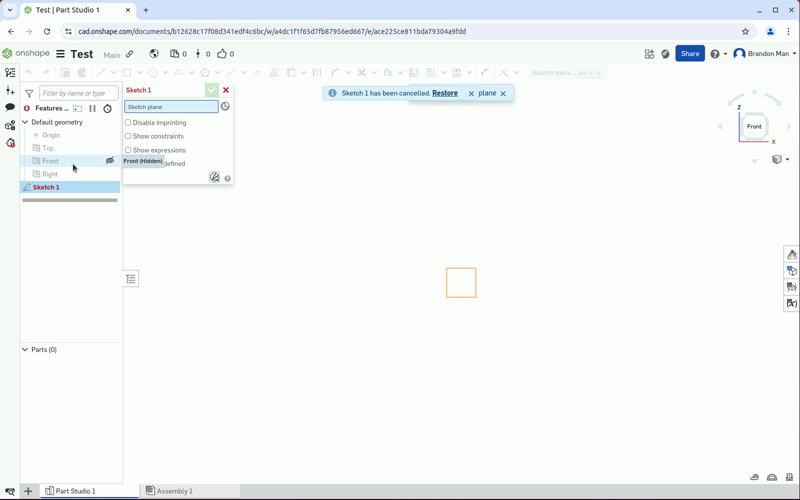
click(73, 163)
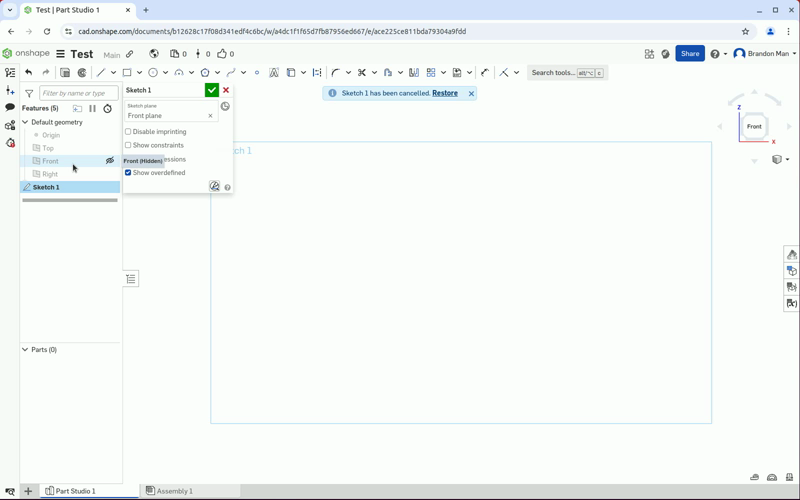
mouse_move(73, 352)
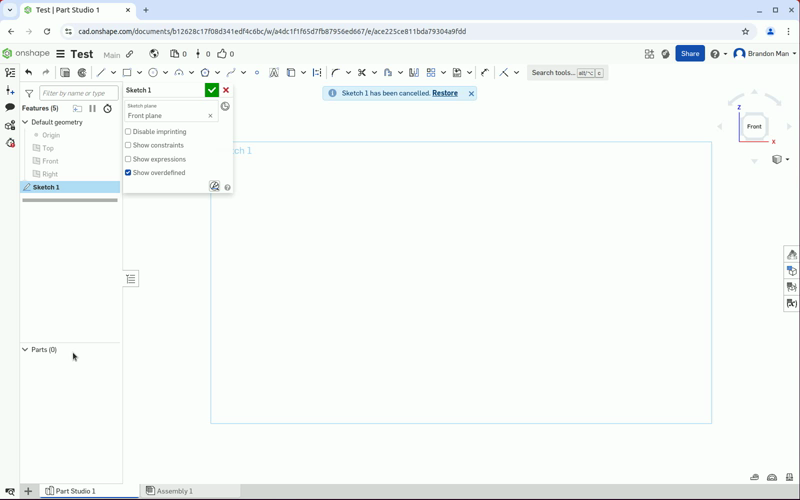
key(y)
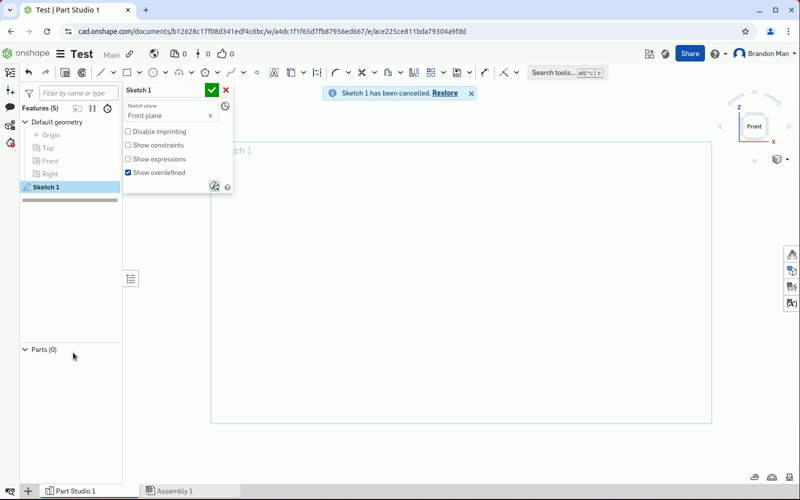
key(l)
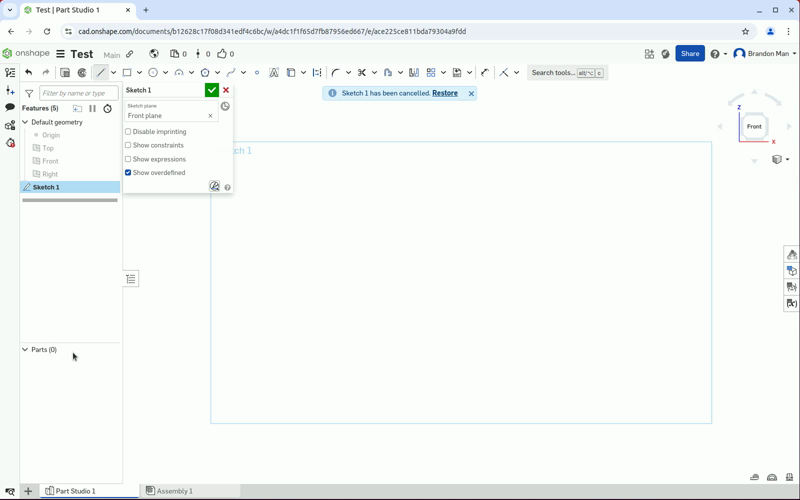
key_down(shift)
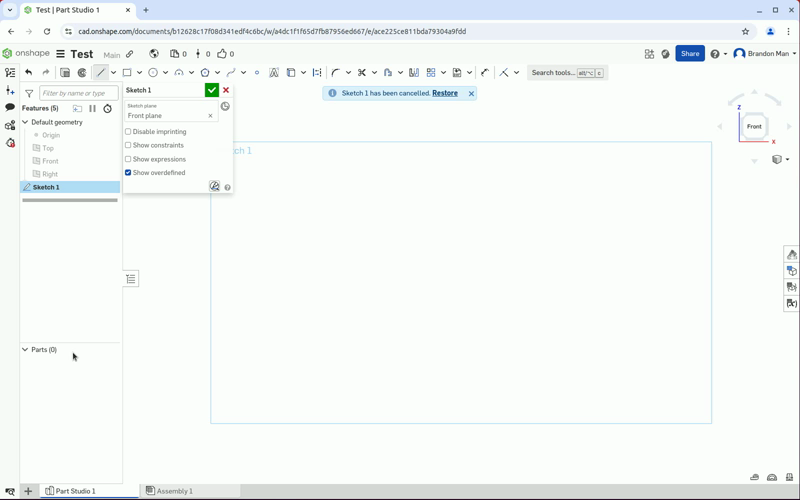
mouse_move(423, 320)
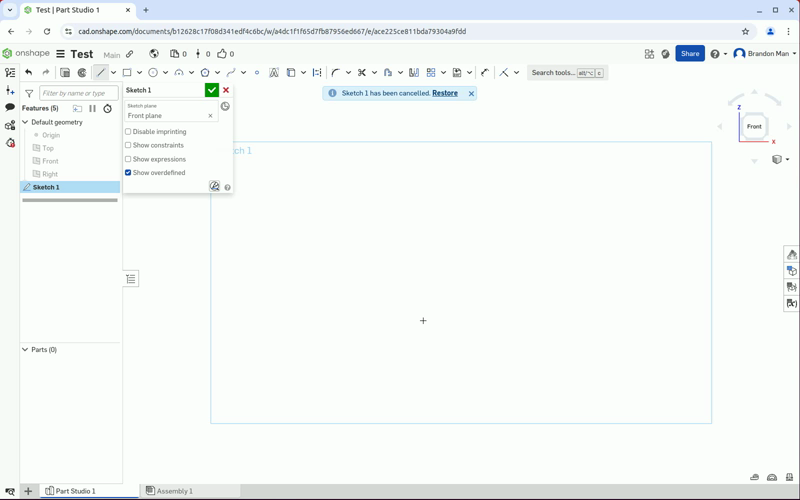
click(423, 320)
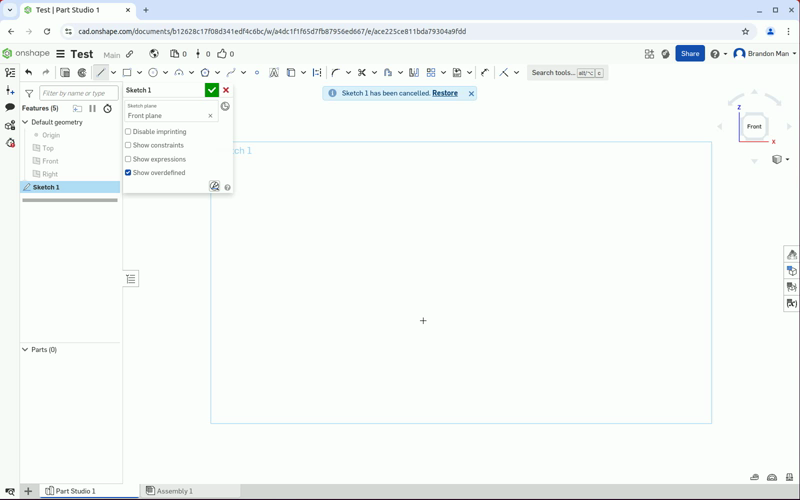
key_up(shift)
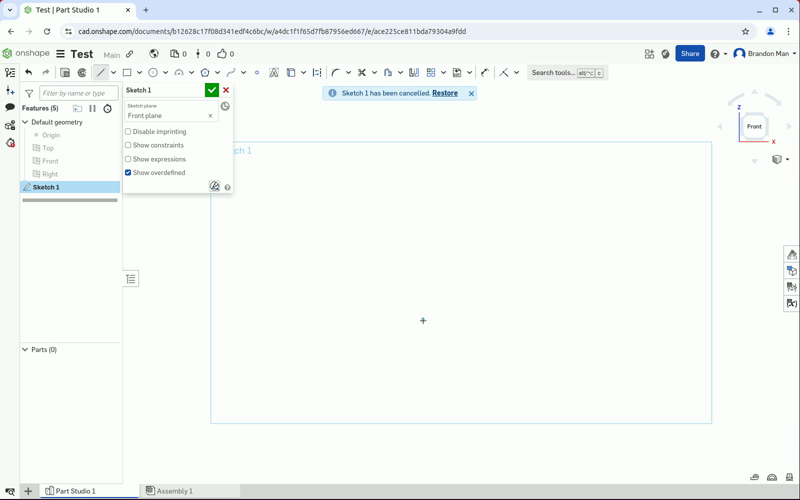
key_down(shift)
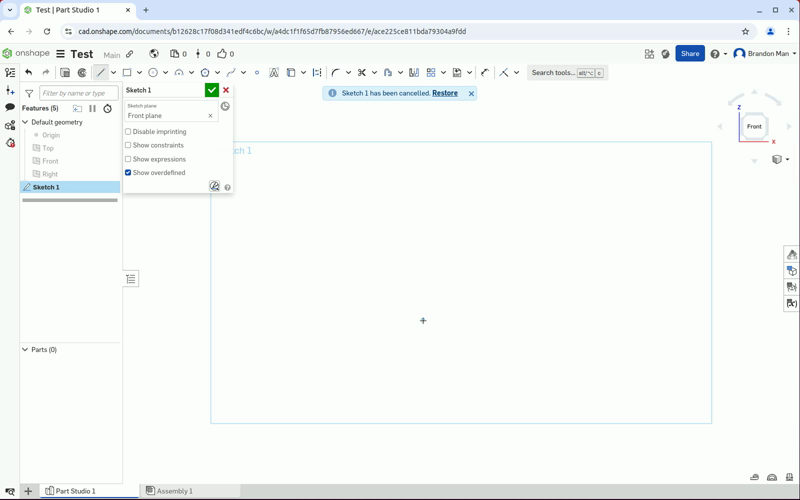
mouse_move(498, 320)
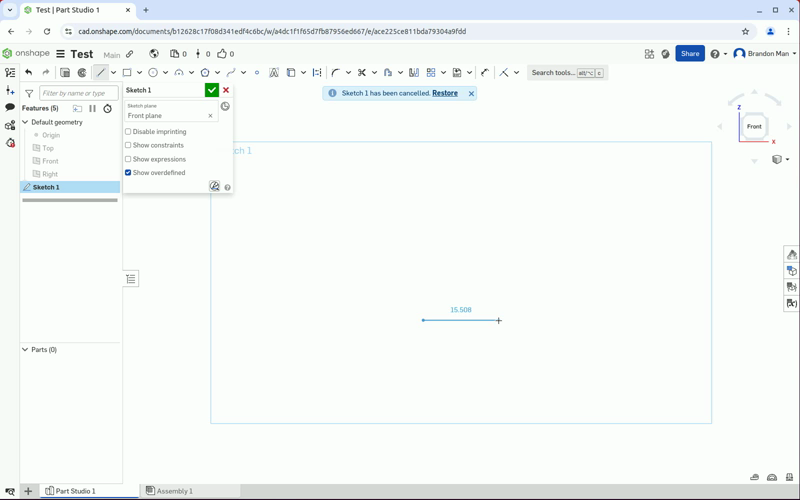
click(498, 320)
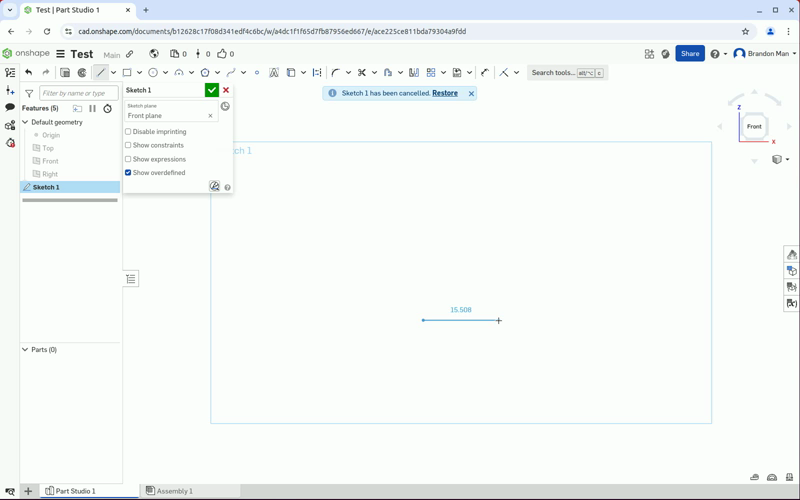
key_up(shift)
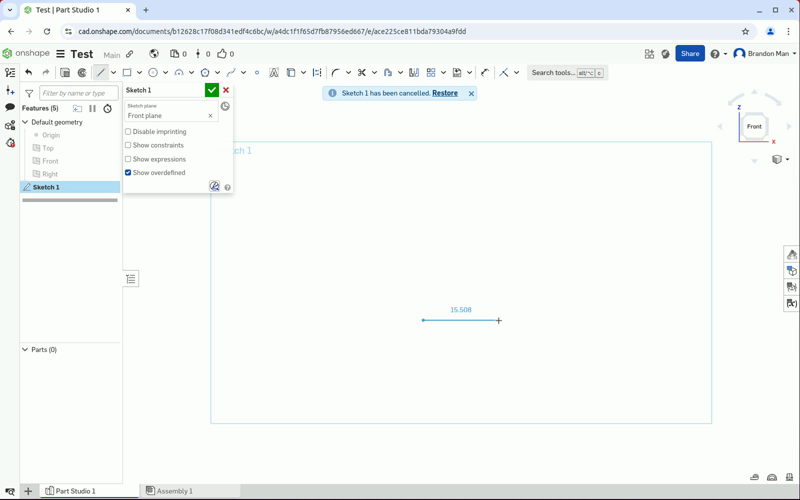
key_down(shift)
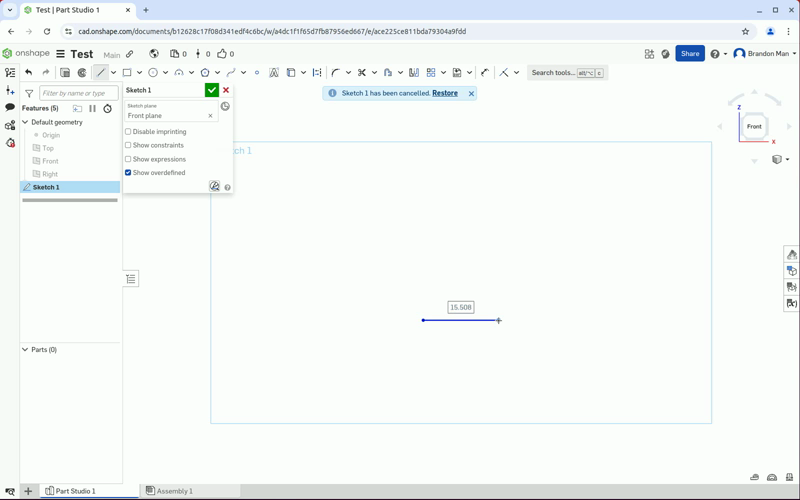
mouse_move(498, 245)
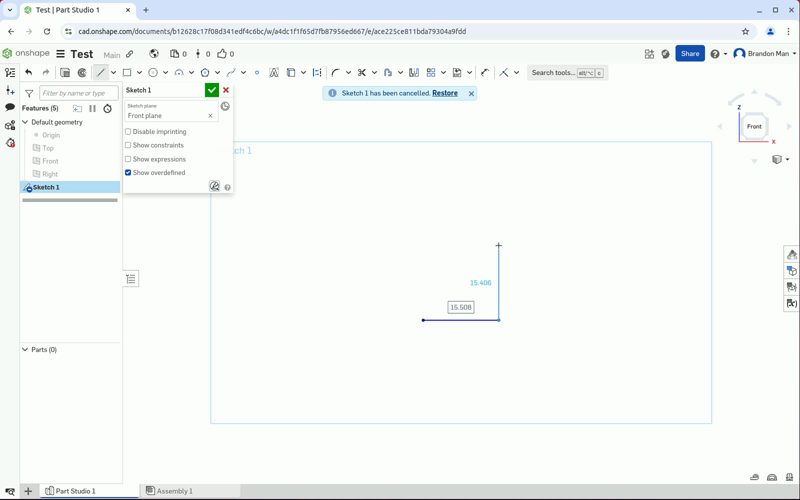
click(498, 245)
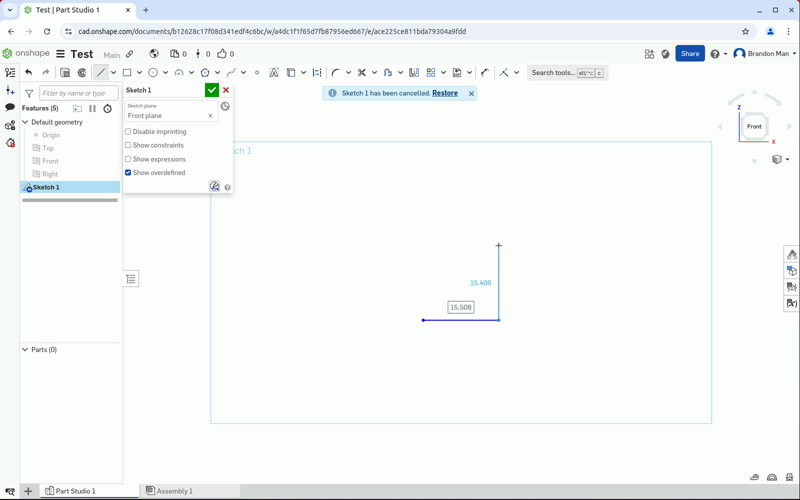
key_up(shift)
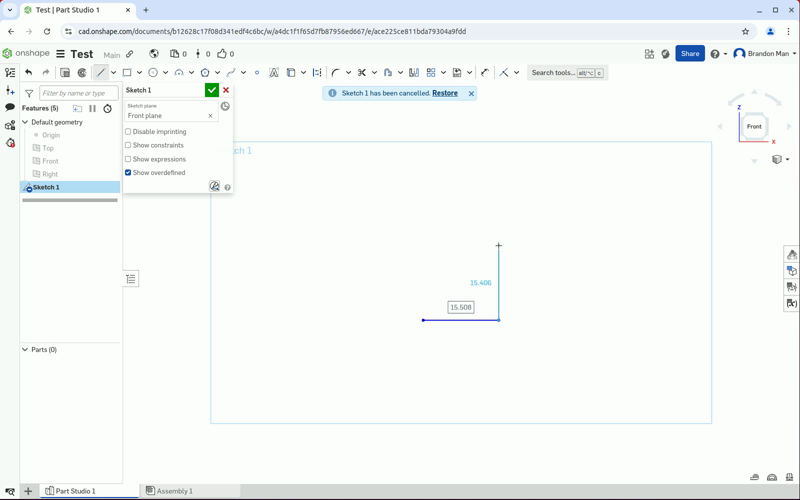
key_down(shift)
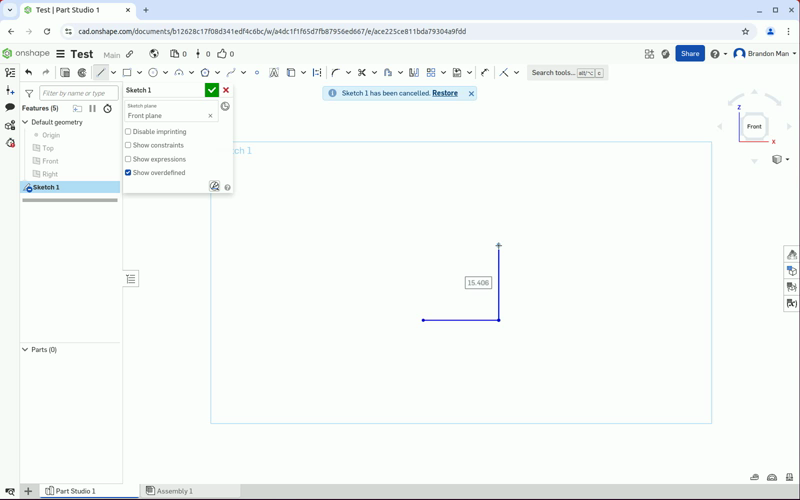
mouse_move(423, 245)
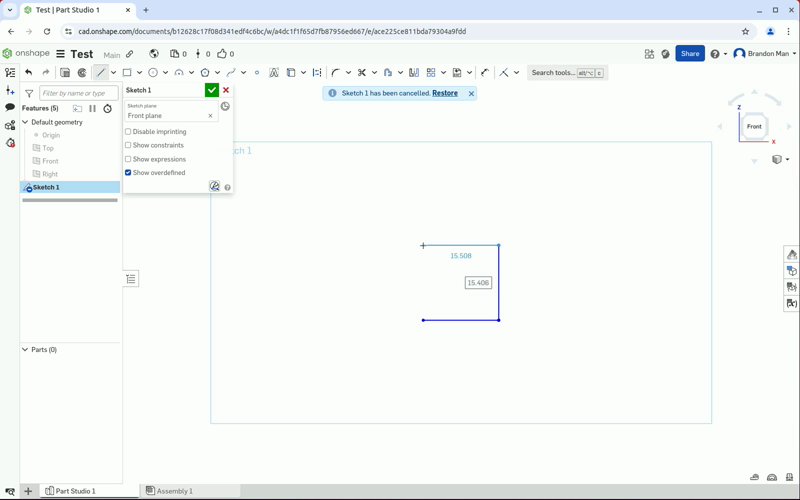
click(423, 245)
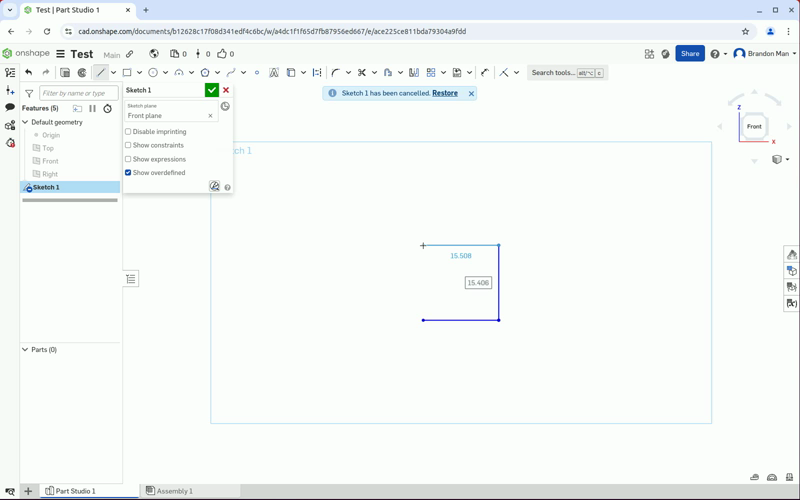
key_up(shift)
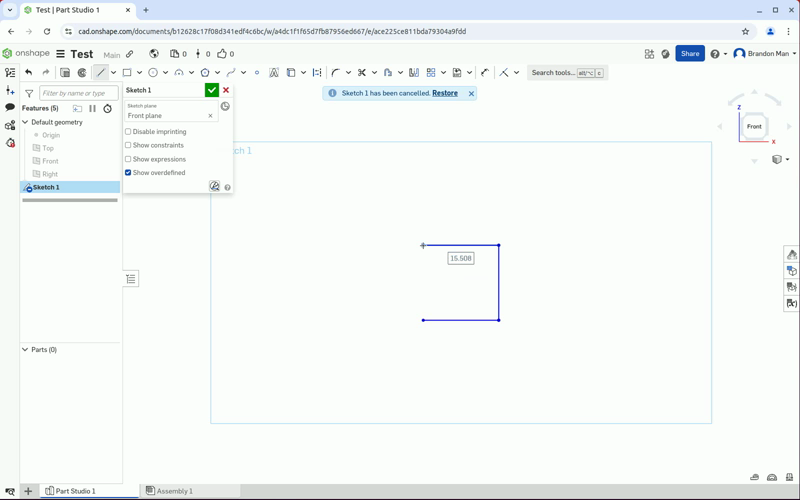
key_down(shift)
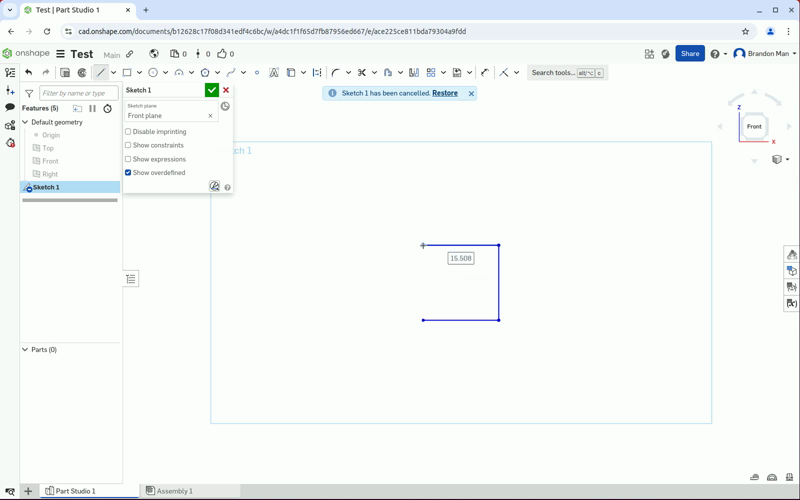
mouse_move(423, 320)
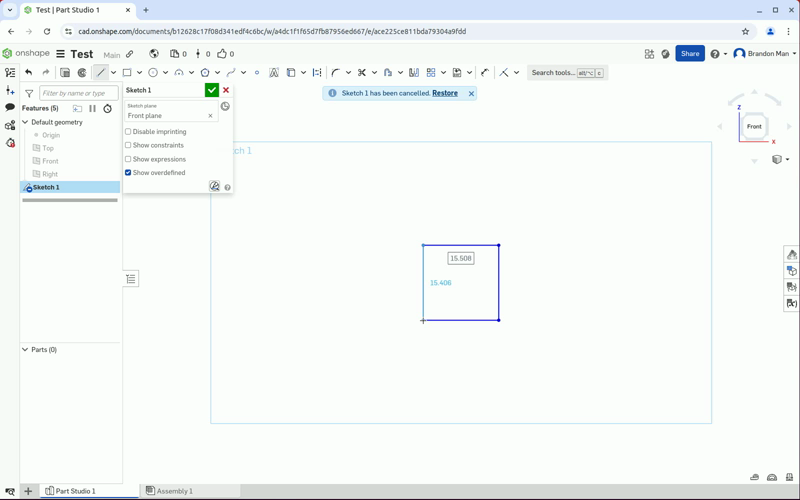
key_up(shift)
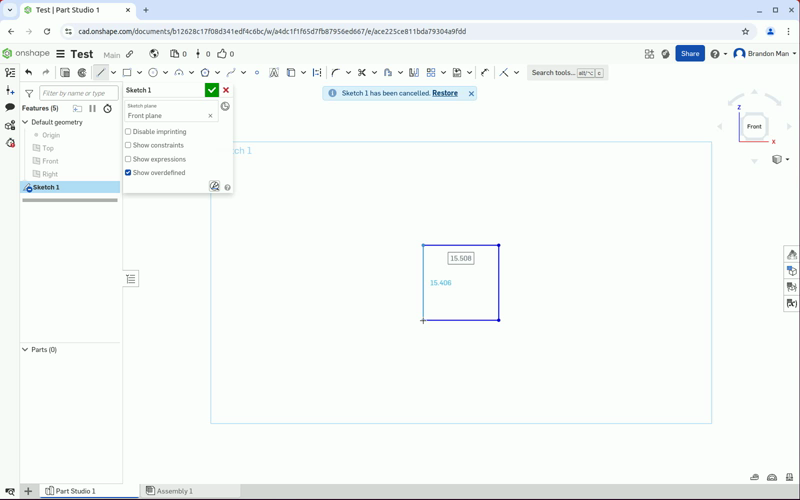
click(423, 320)
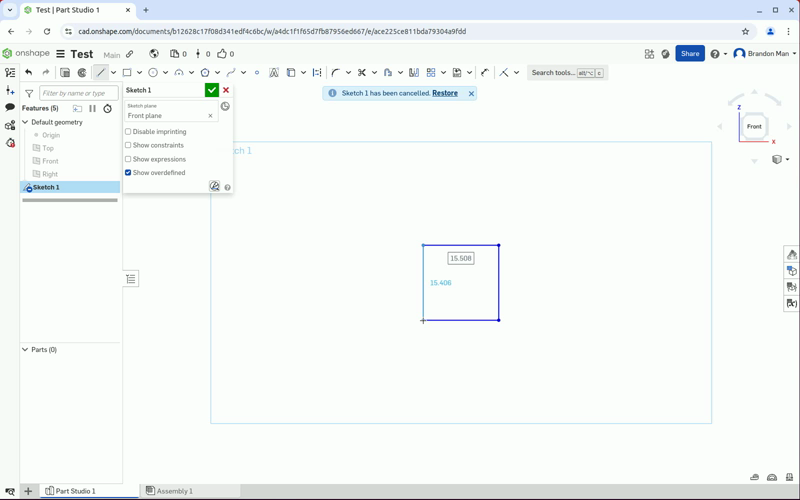
key(esc)
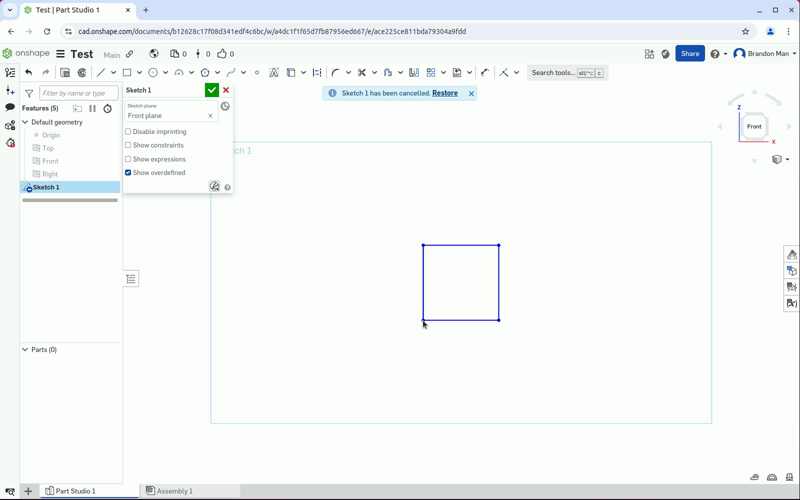
mouse_move(470, 255)
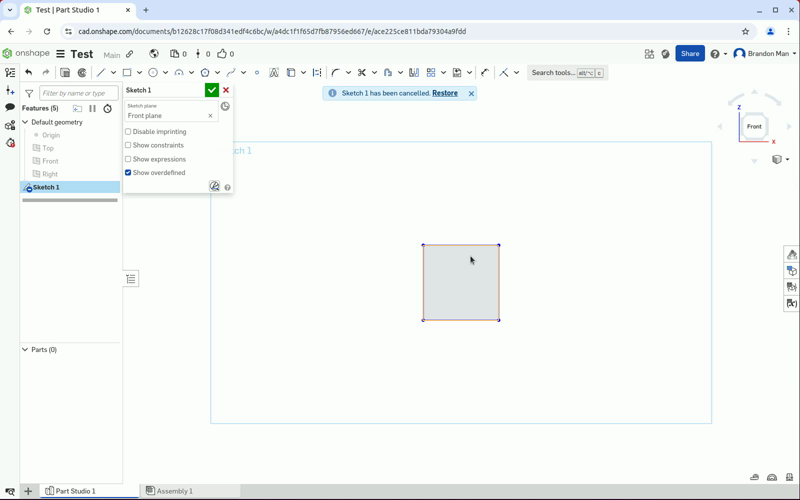
click(470, 255)
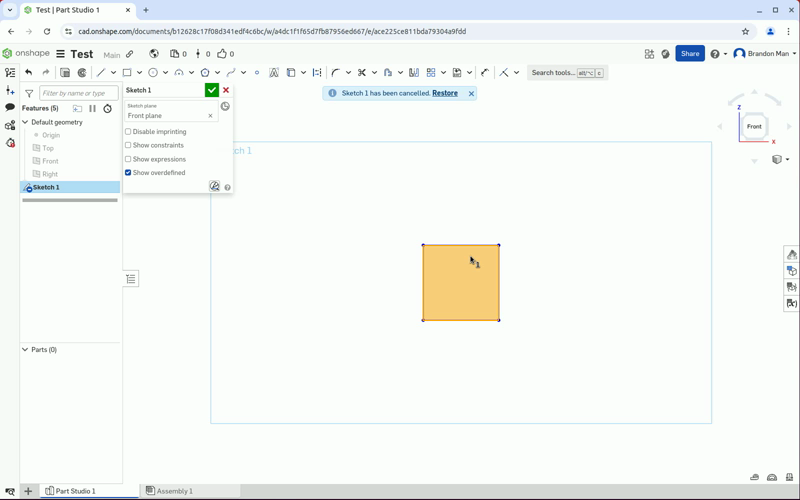
mouse_move(73, 352)
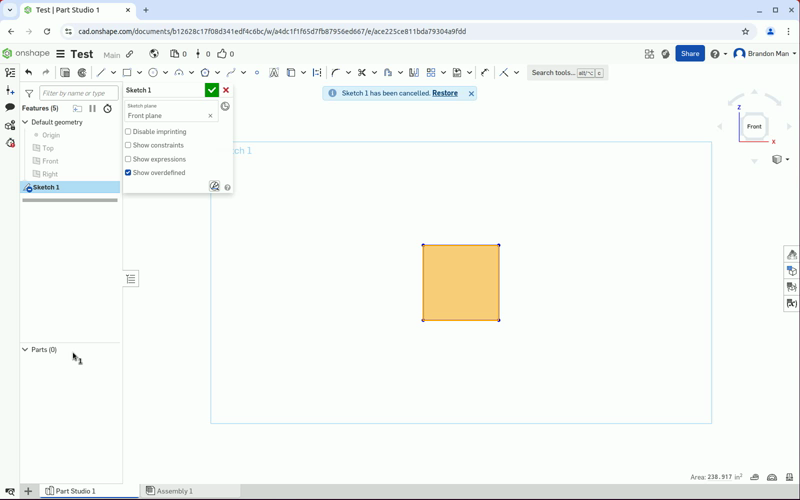
key(shift+y)
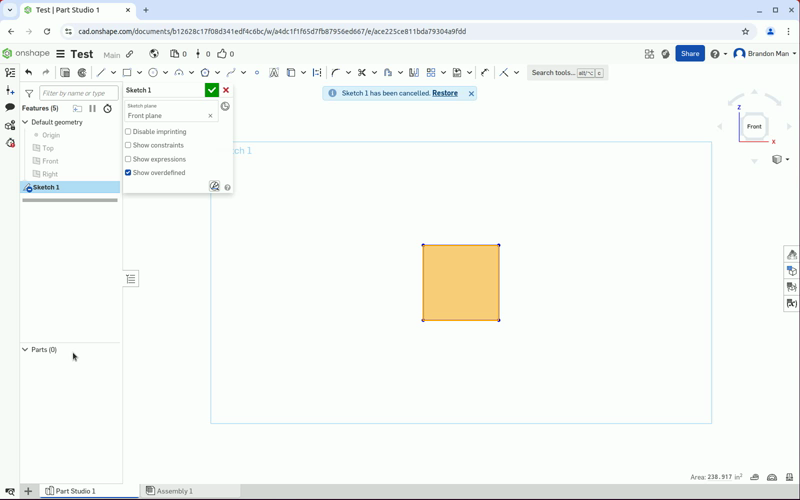
key(shift+e)
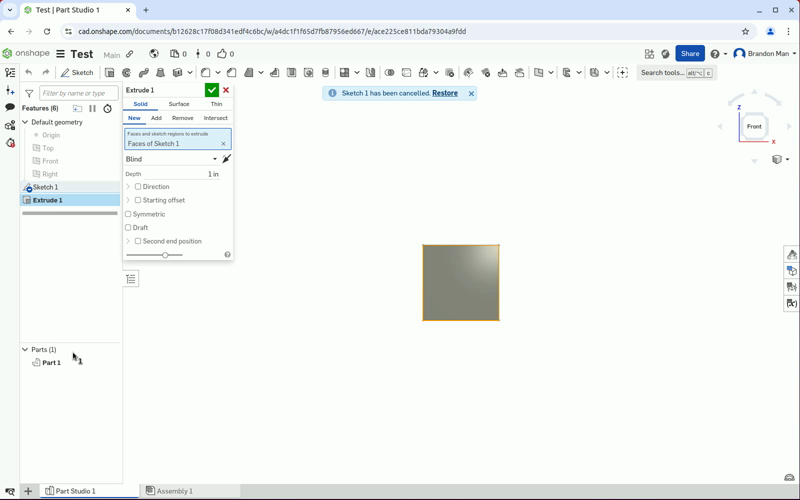
mouse_move(143, 106)
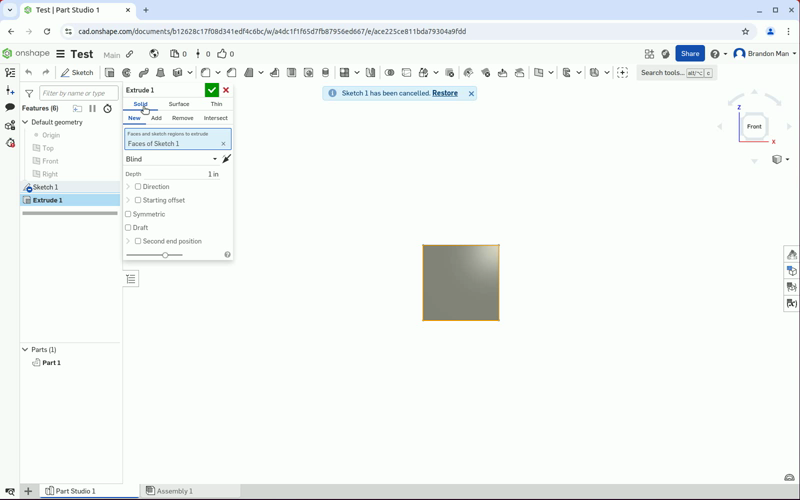
click(143, 106)
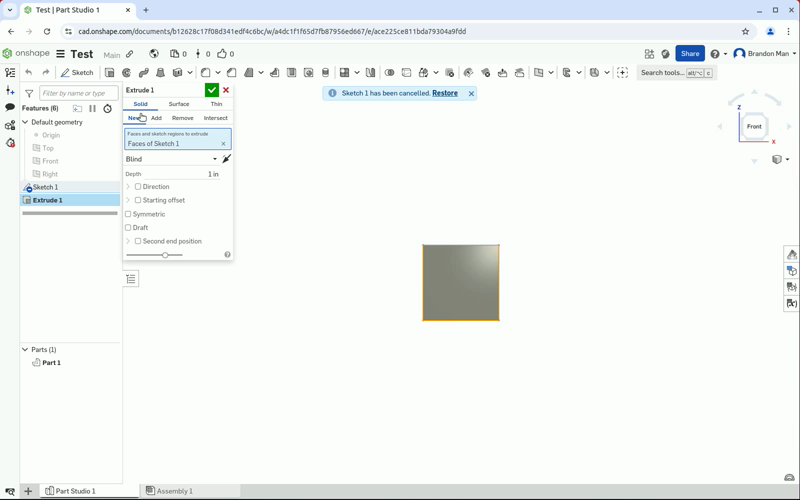
mouse_move(137, 120)
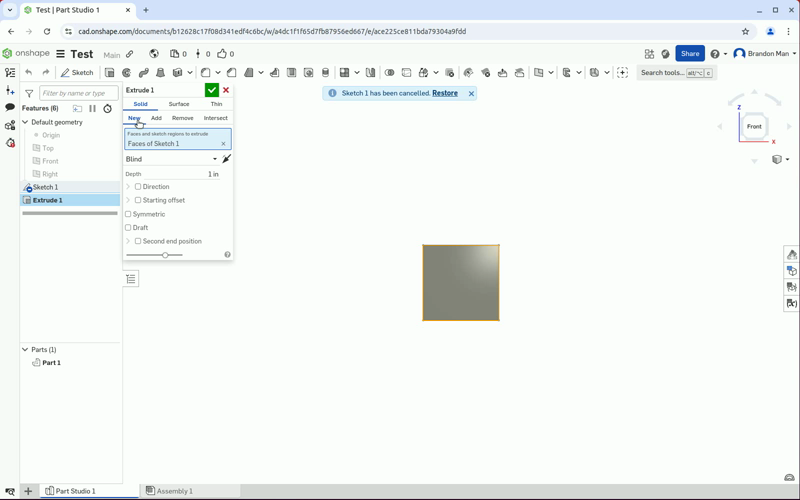
click(137, 120)
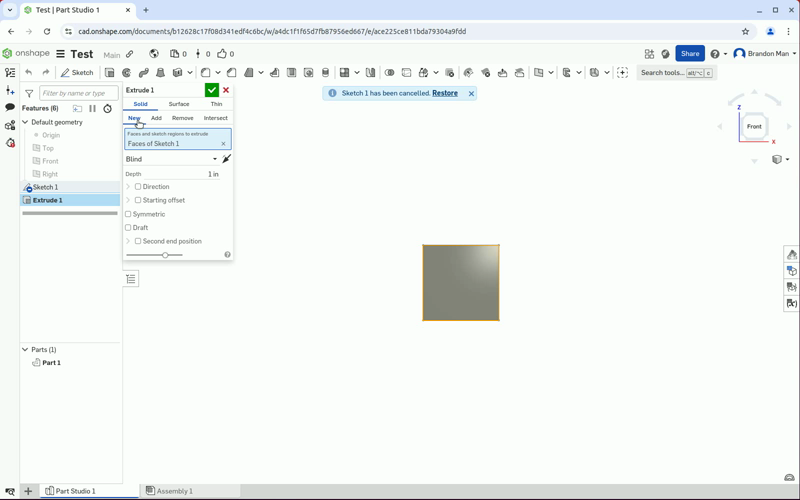
key(tab, 4)
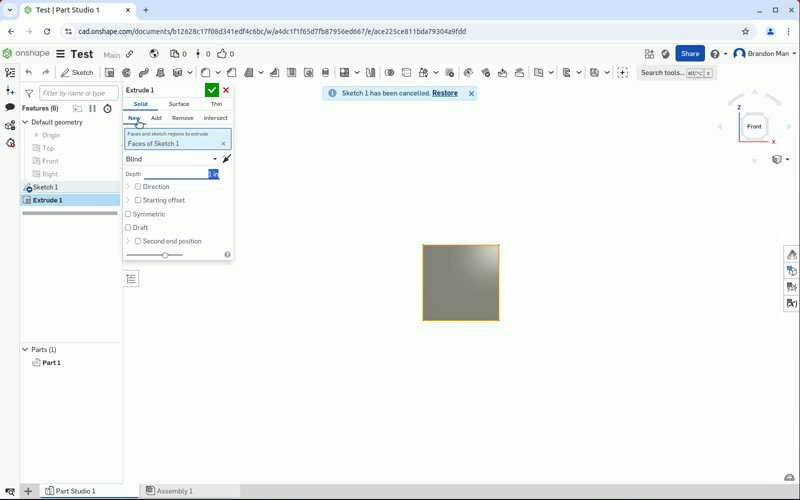
text(-15.405)
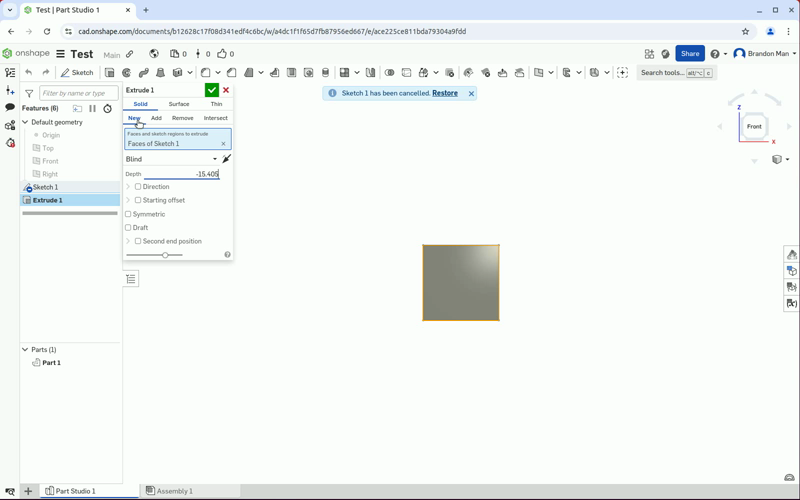
key(enter)
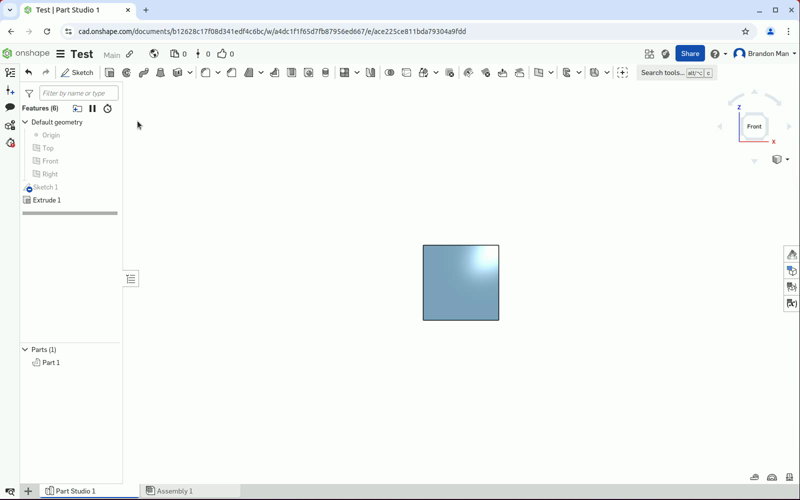
key(shift+h)
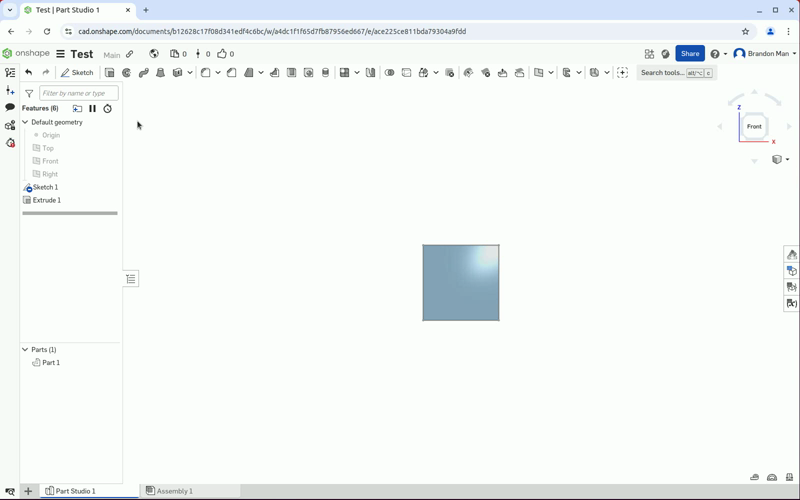
key(shift+h)
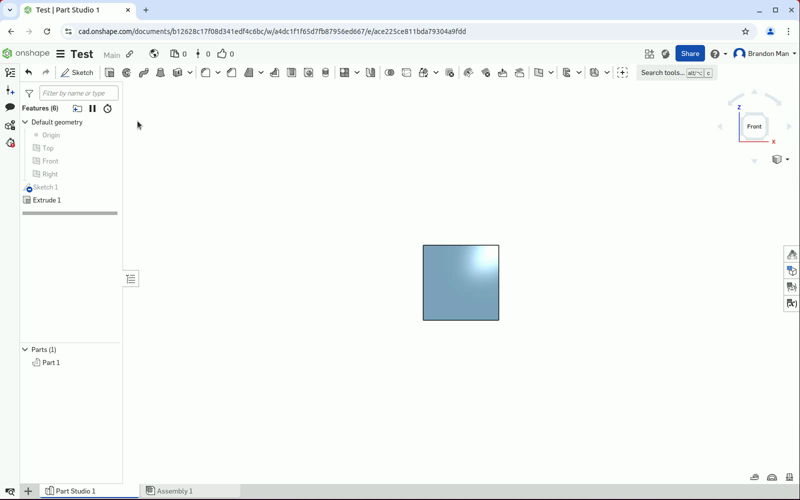
mouse_move(73, 189)
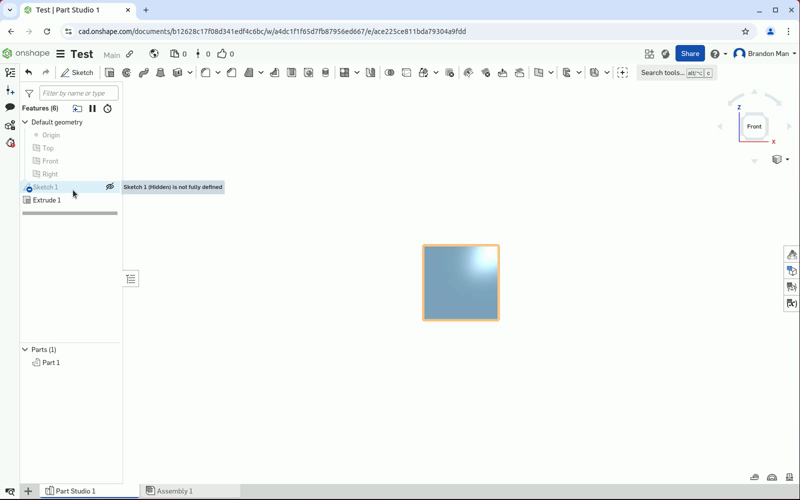
click(73, 189)
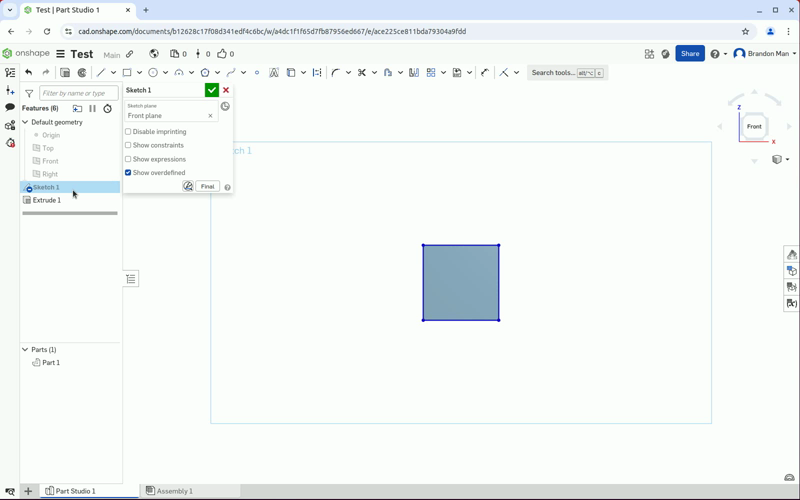
mouse_move(229, 92)
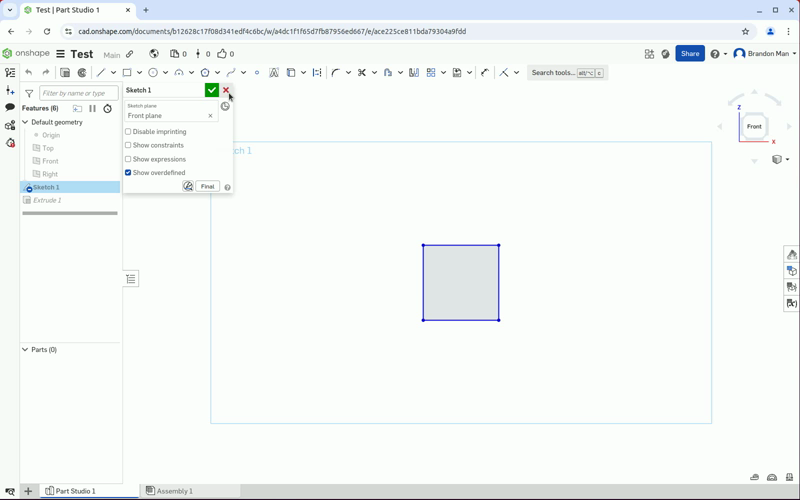
click(229, 92)
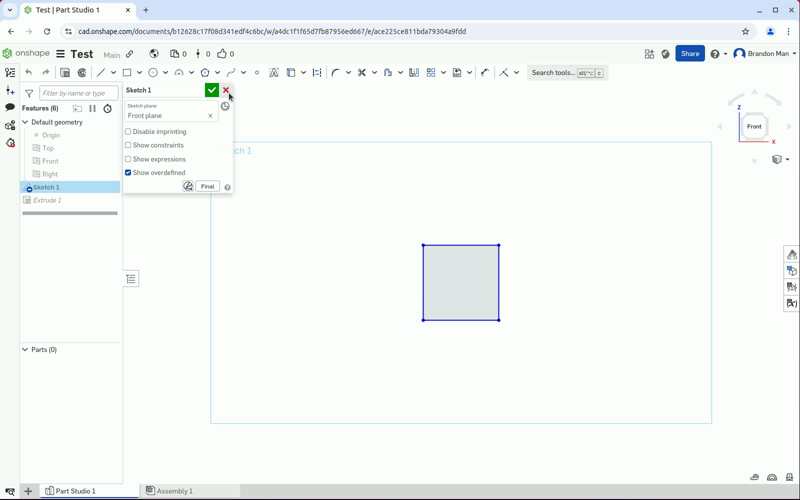
key(shift+s)
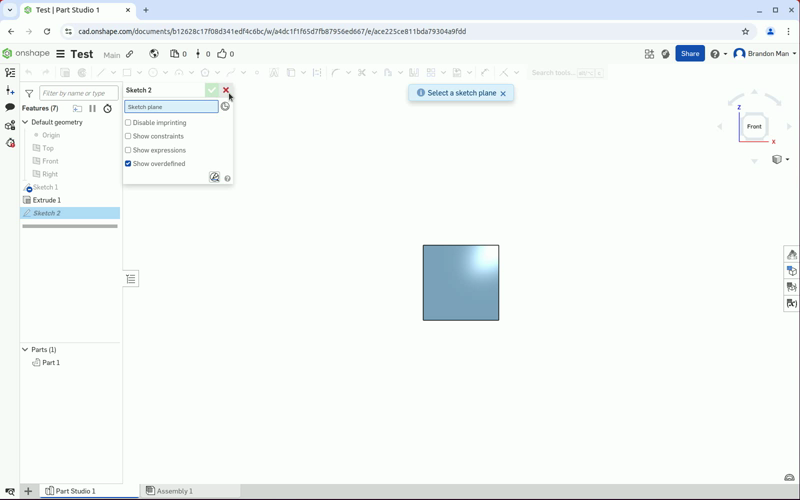
mouse_move(73, 163)
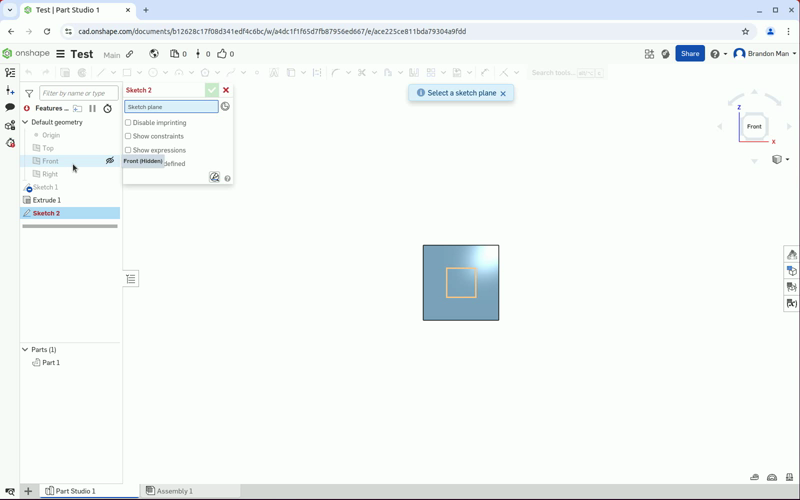
click(73, 163)
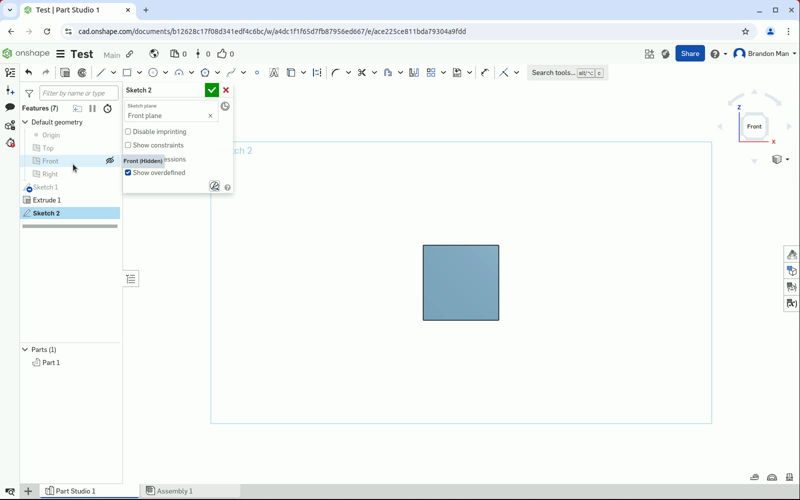
mouse_move(73, 352)
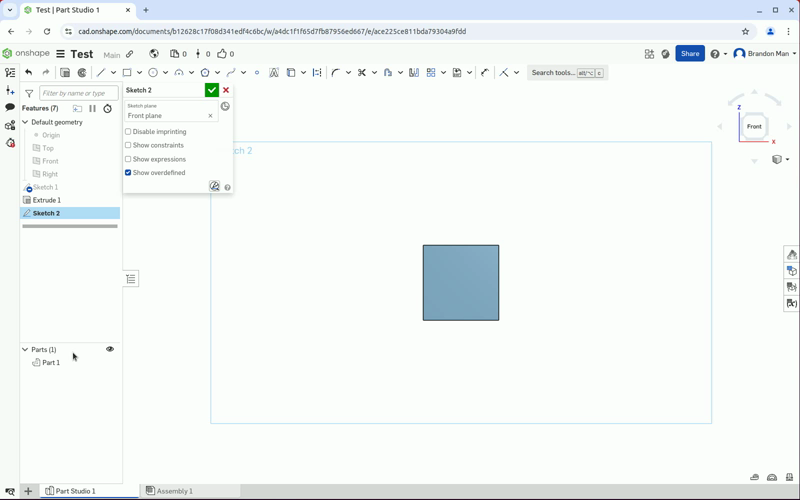
key(y)
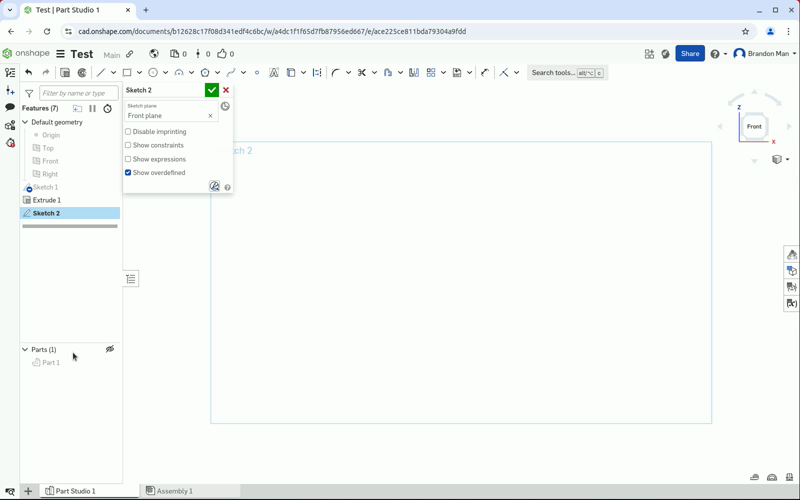
key(c)
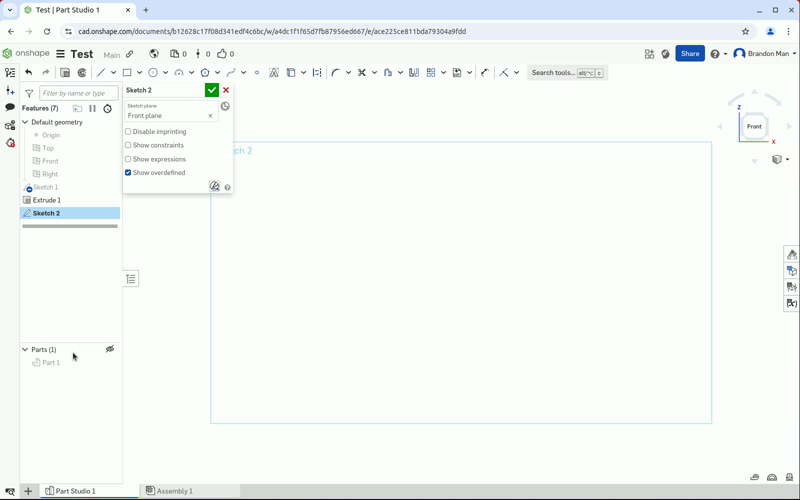
key_down(shift)
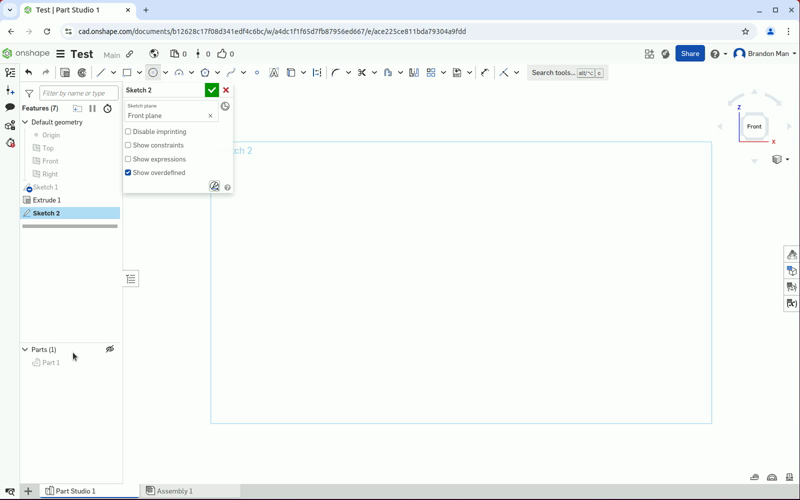
mouse_move(460, 282)
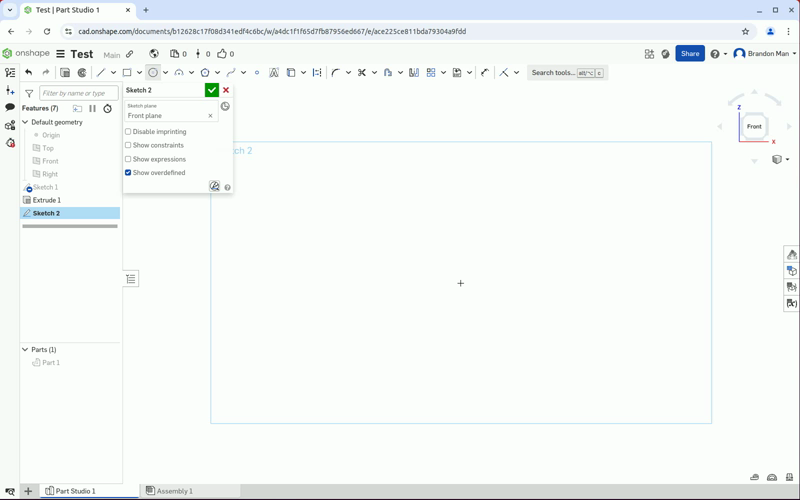
click(460, 282)
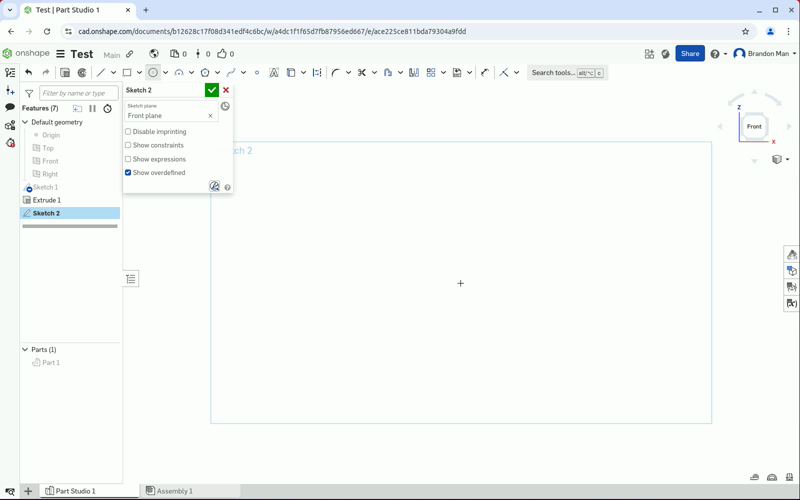
key_up(shift)
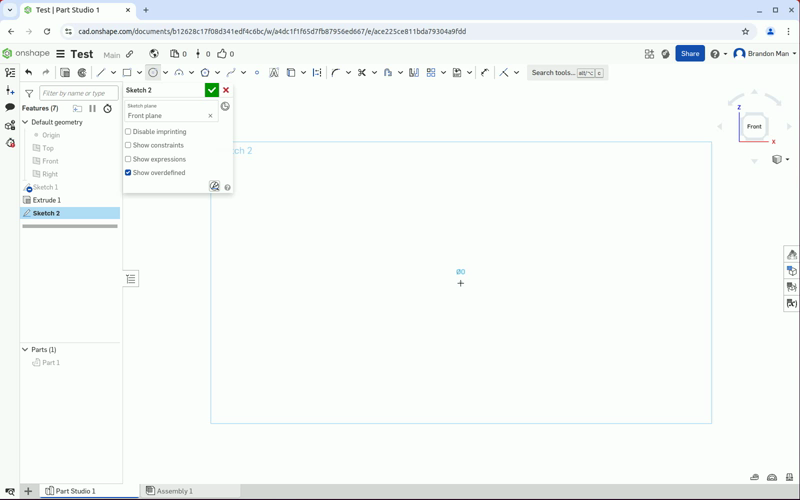
mouse_move(473, 282)
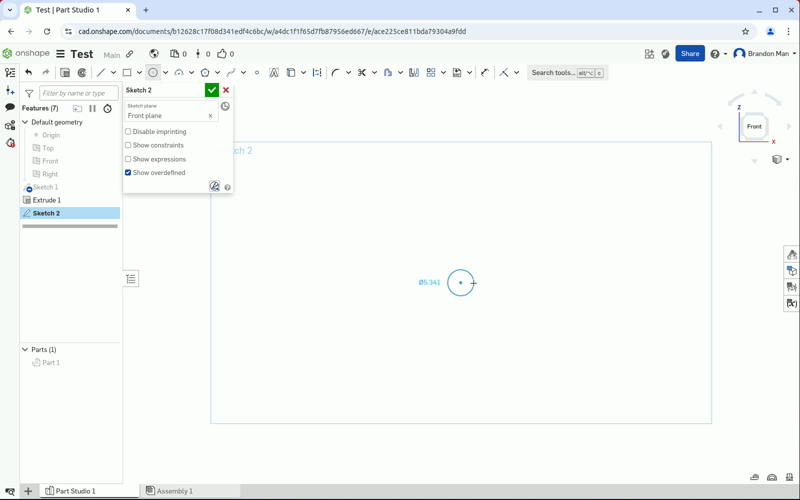
click(473, 282)
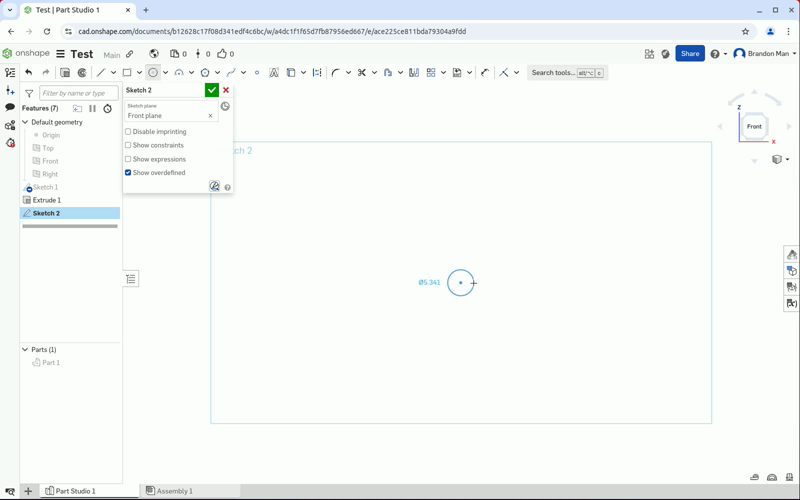
key(esc)
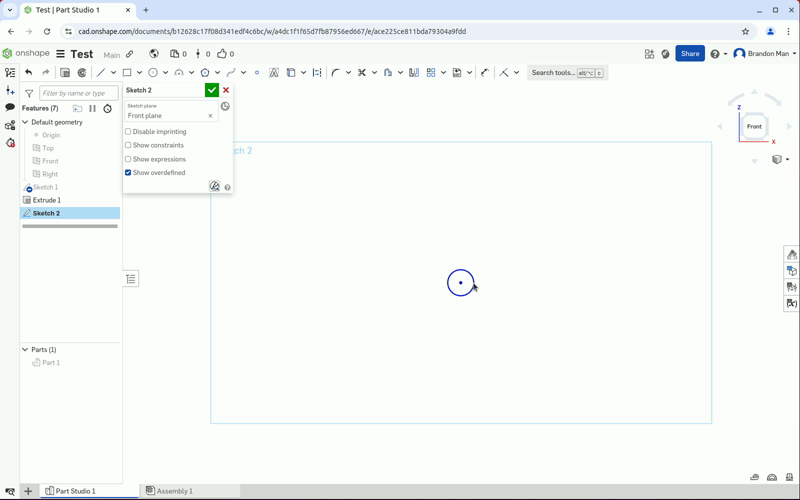
mouse_move(467, 281)
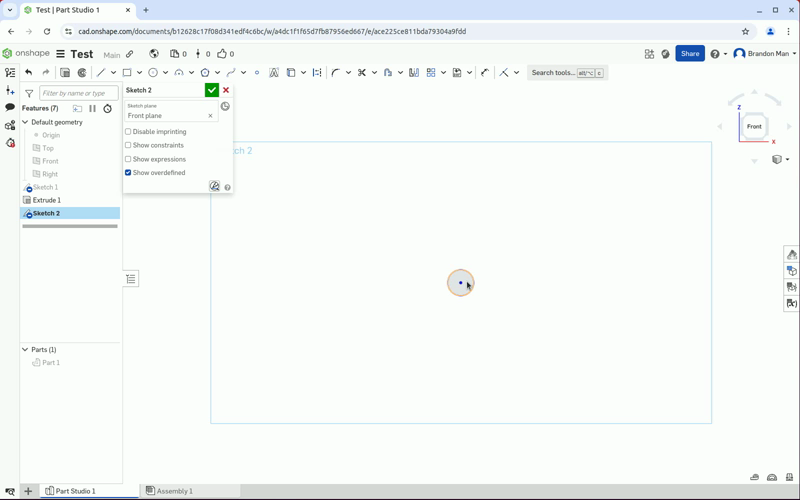
scroll(6)
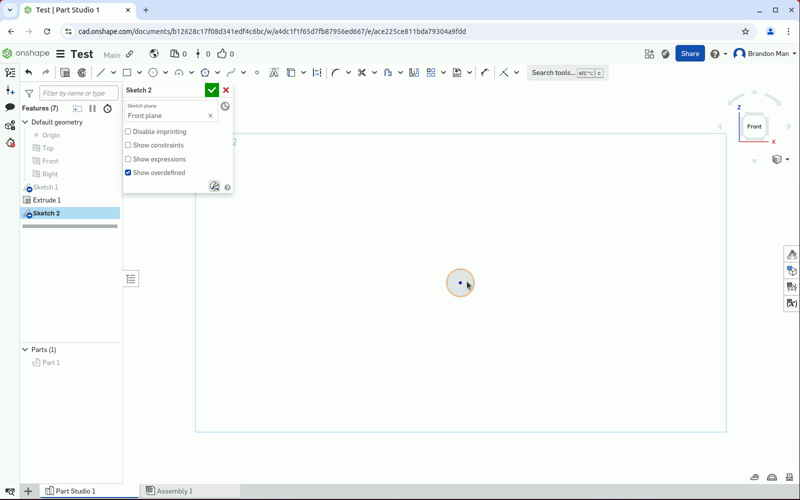
scroll(6)
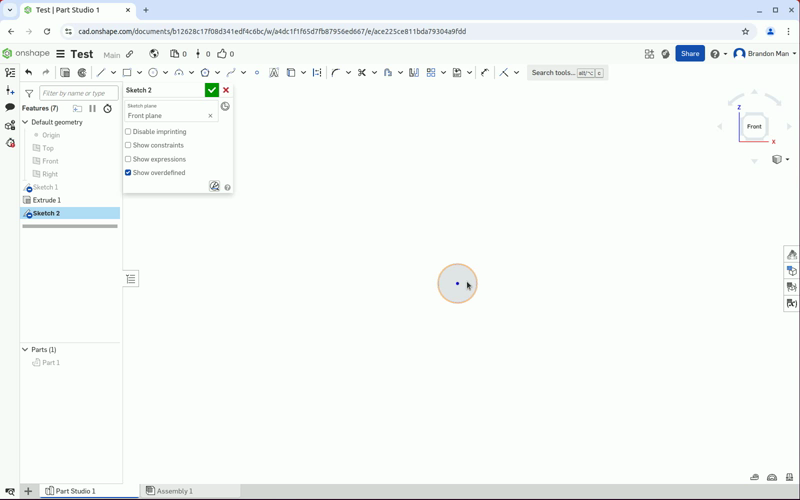
scroll(6)
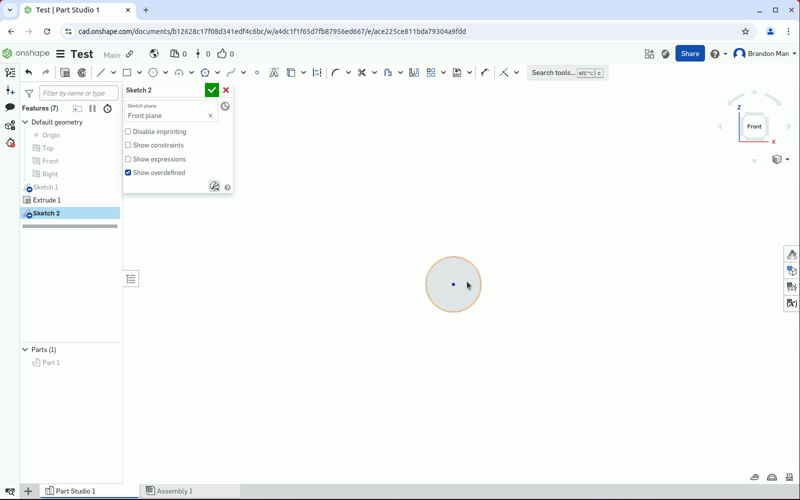
scroll(6)
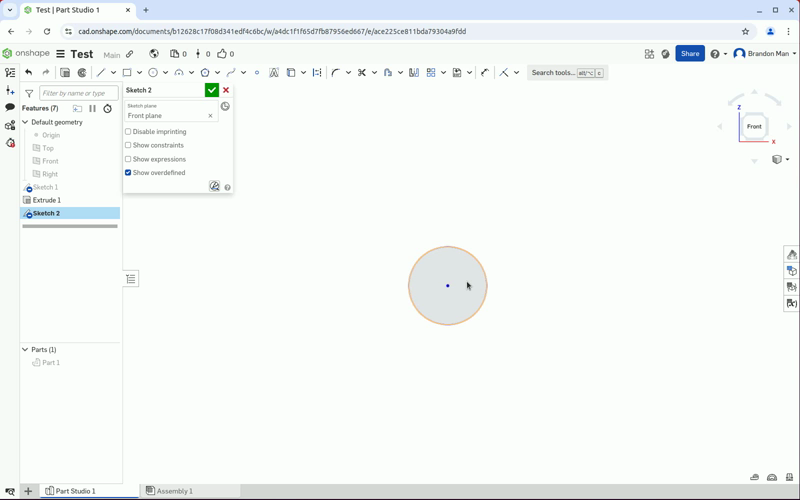
scroll(6)
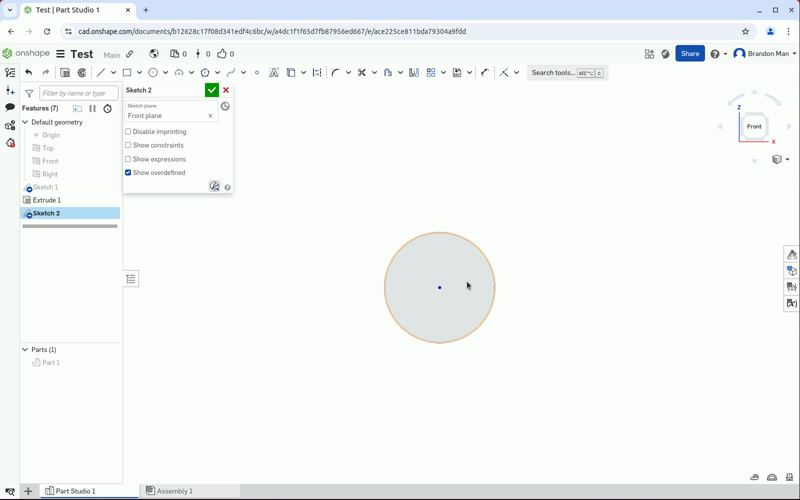
scroll(6)
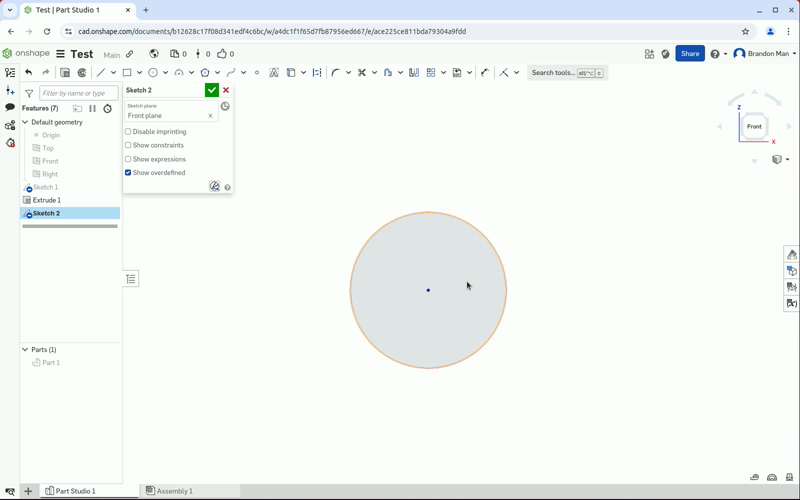
scroll(6)
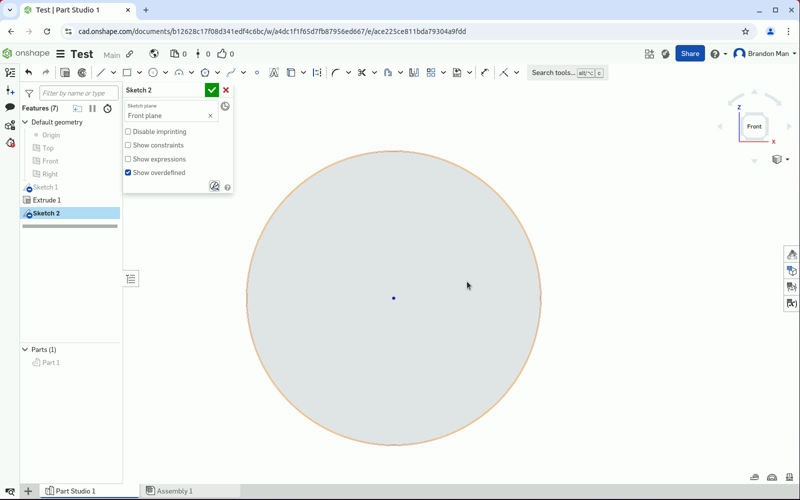
click(467, 281)
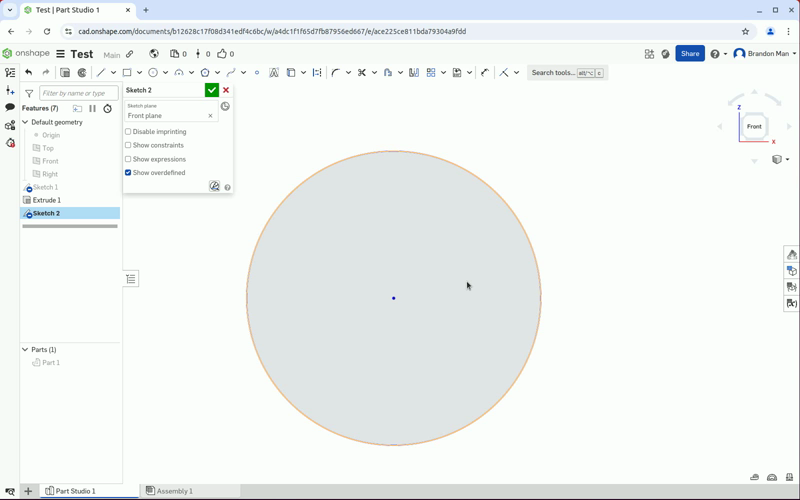
scroll(-6)
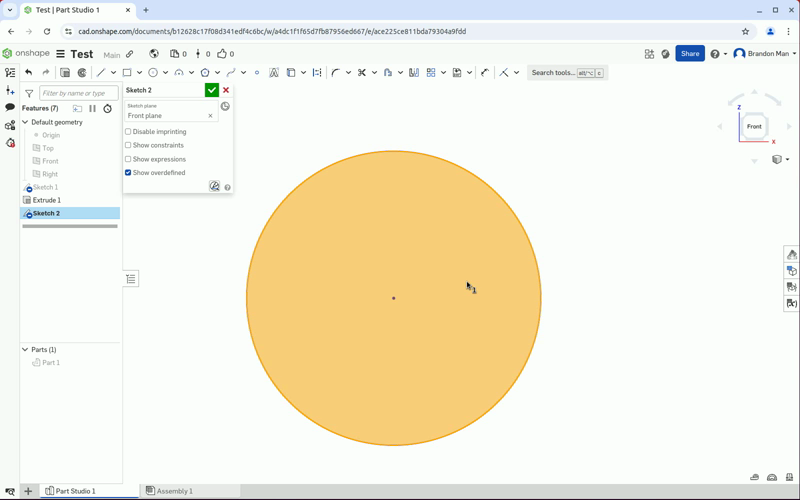
scroll(-6)
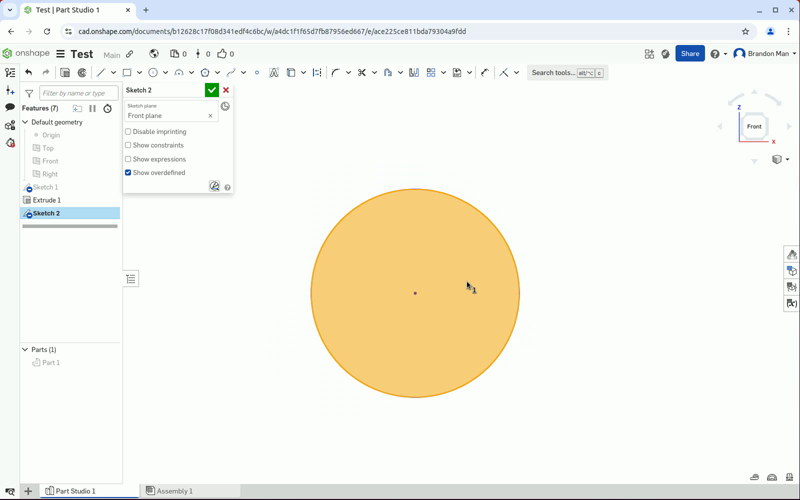
scroll(-6)
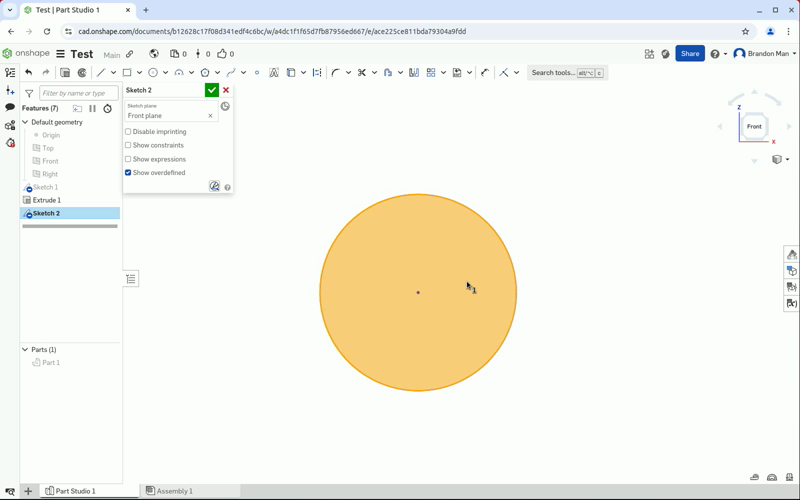
scroll(-6)
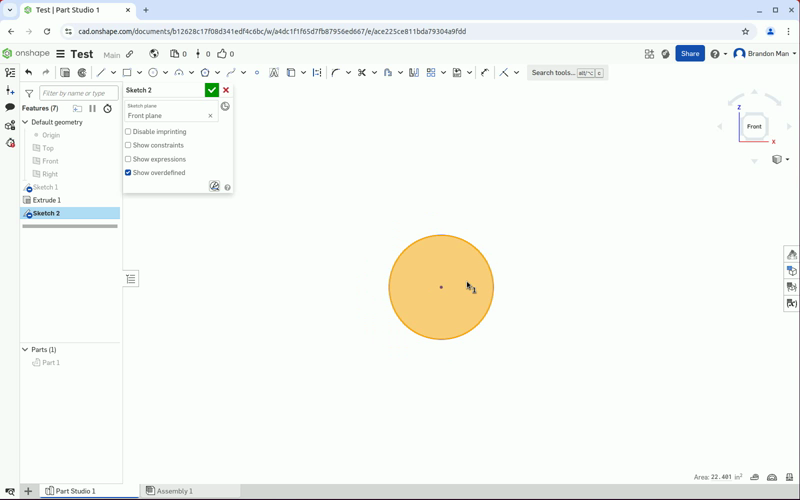
scroll(-6)
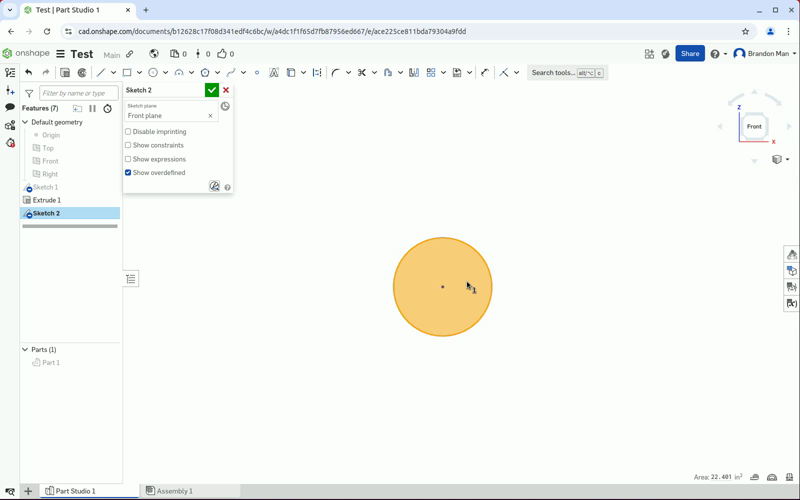
scroll(-6)
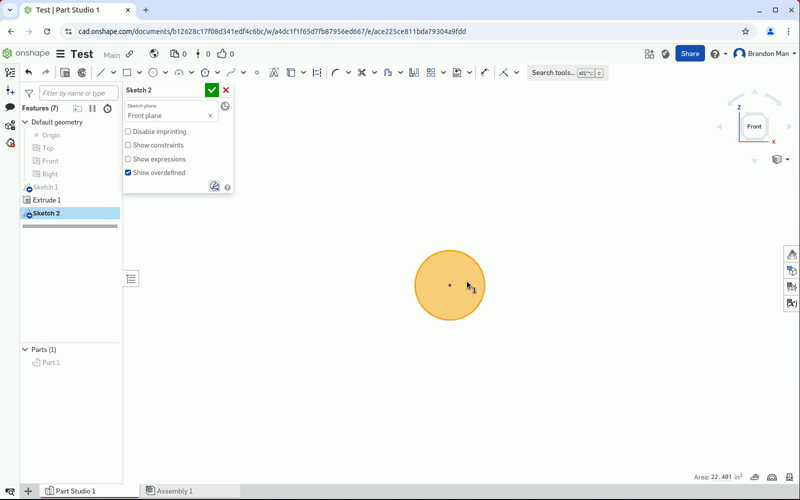
scroll(-6)
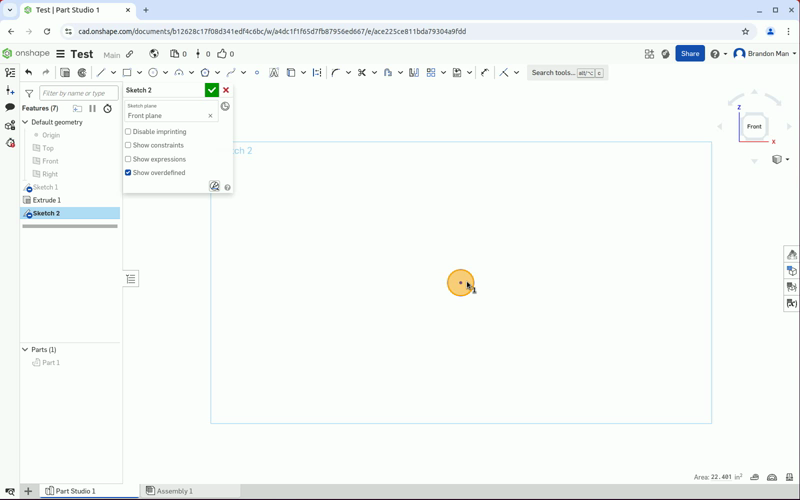
mouse_move(73, 352)
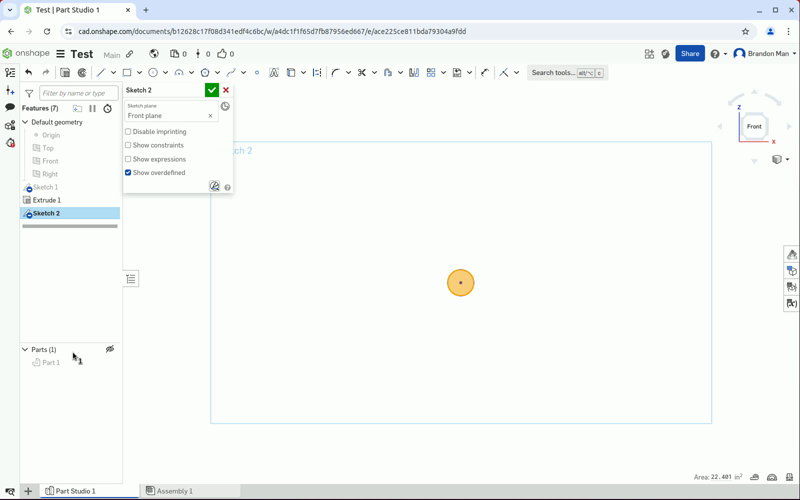
key(shift+y)
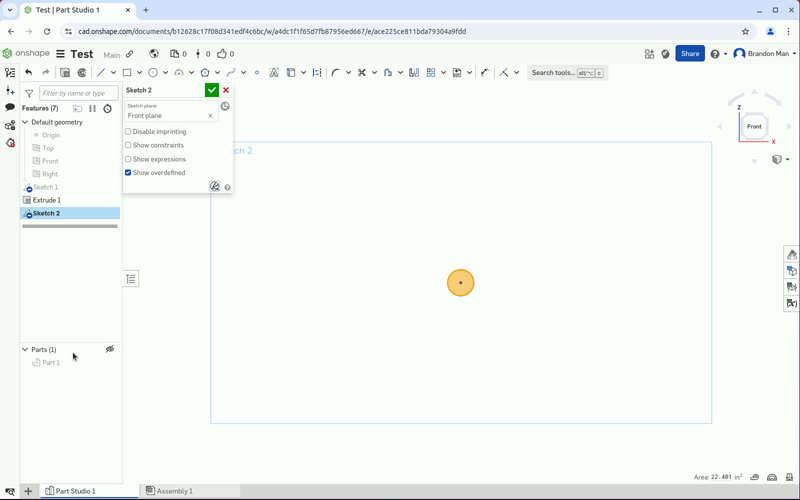
key(shift+e)
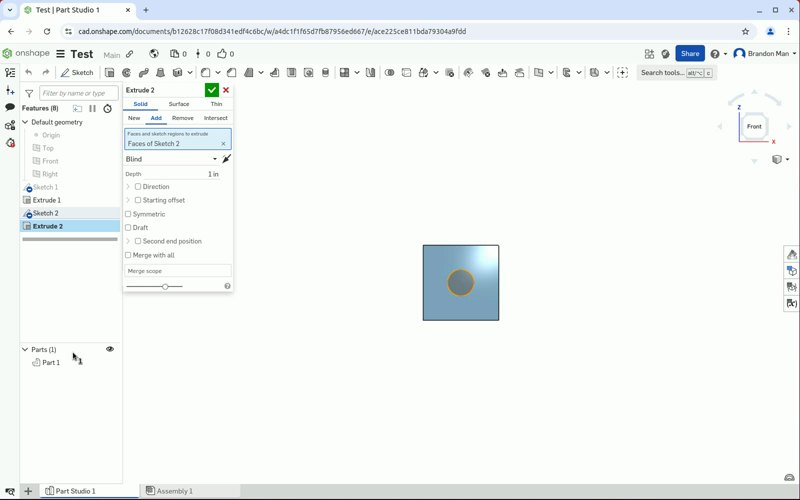
mouse_move(143, 106)
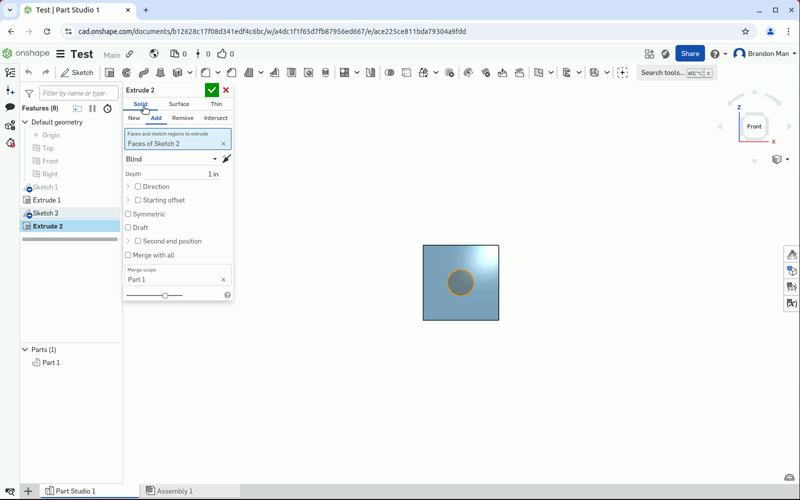
click(143, 106)
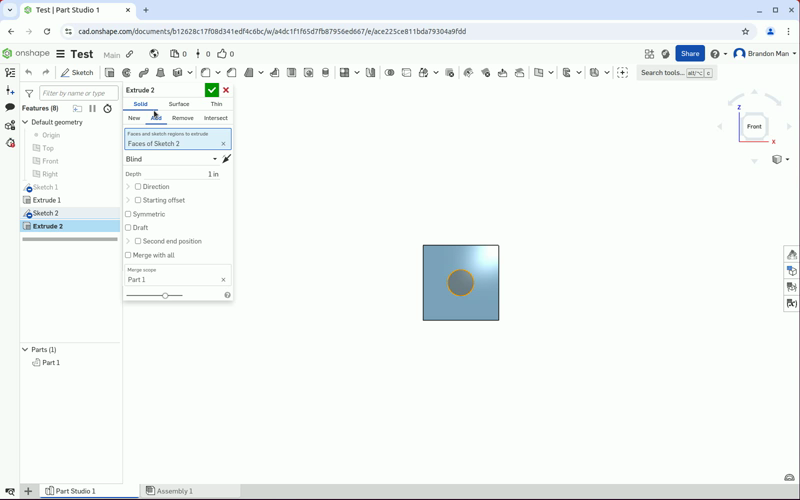
mouse_move(186, 120)
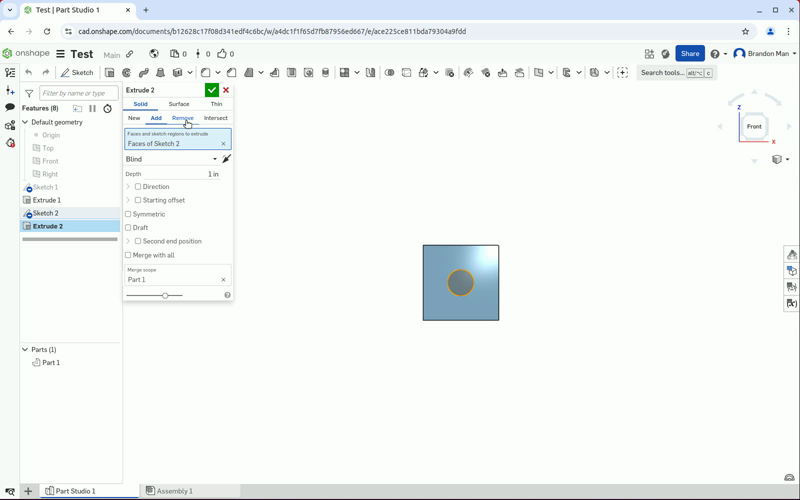
click(186, 120)
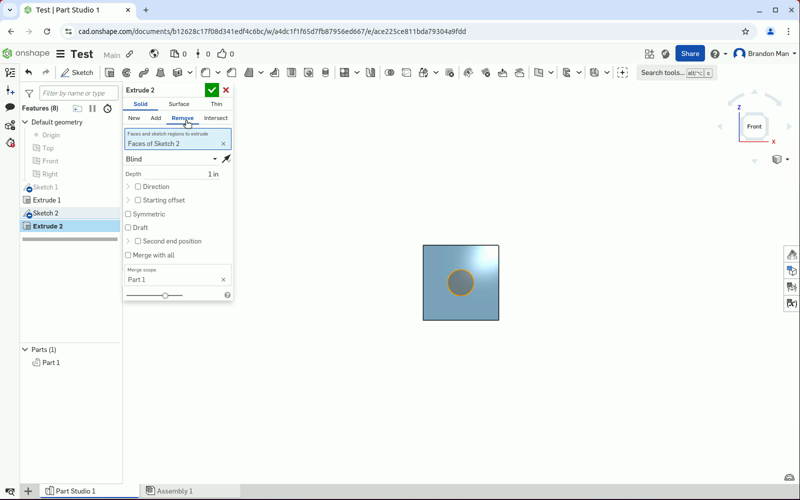
key(tab, 4)
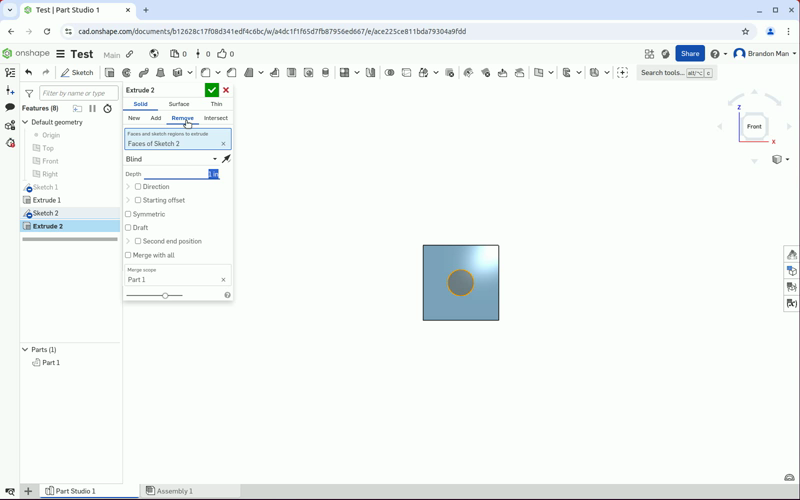
text(15.405)
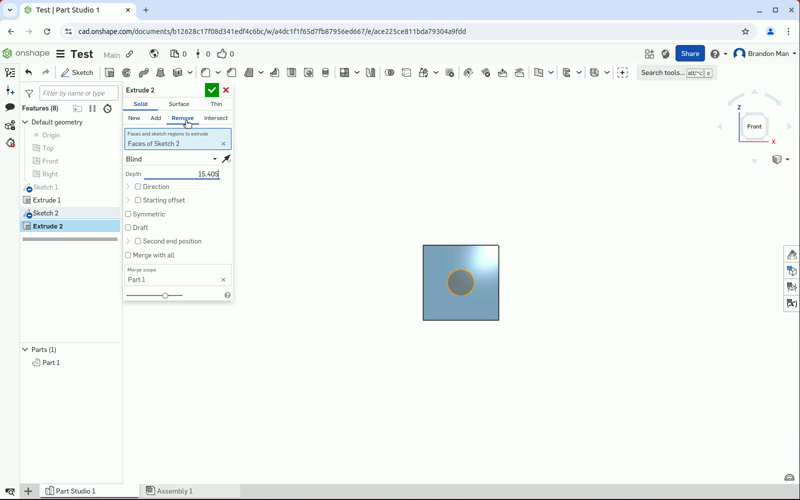
key(tab, 6)
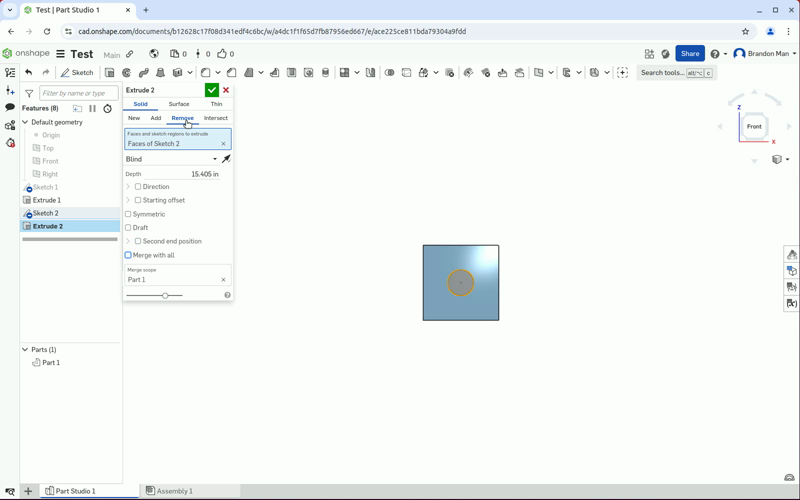
key(space)
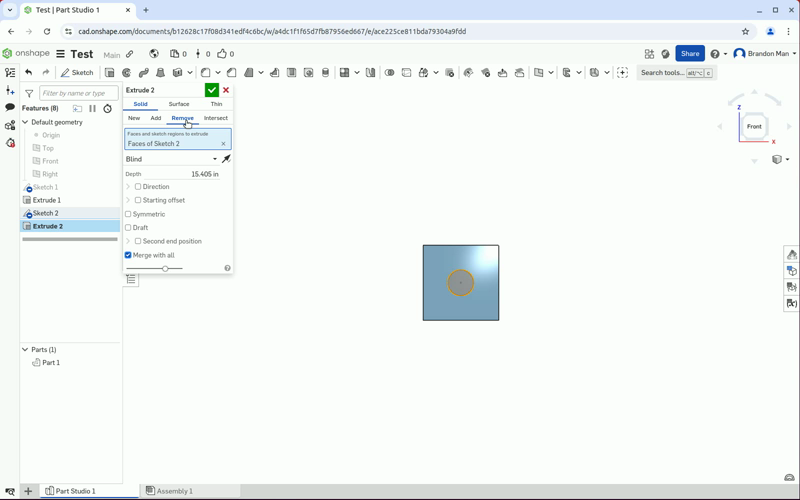
key(enter)
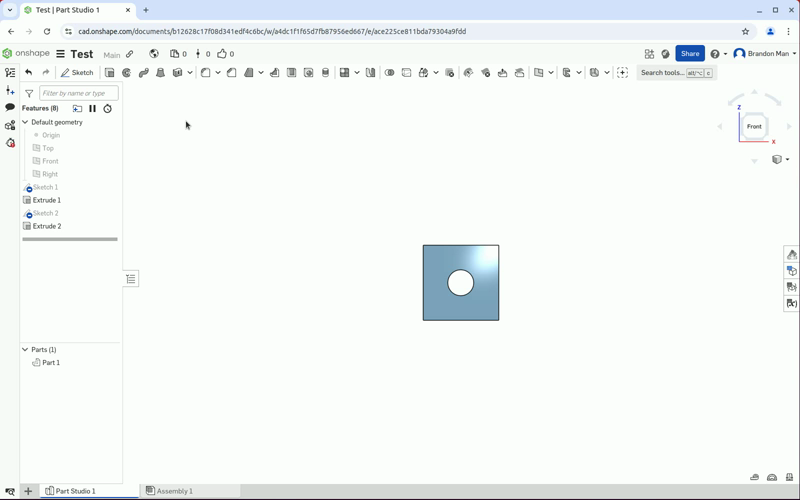
key(shift+h)
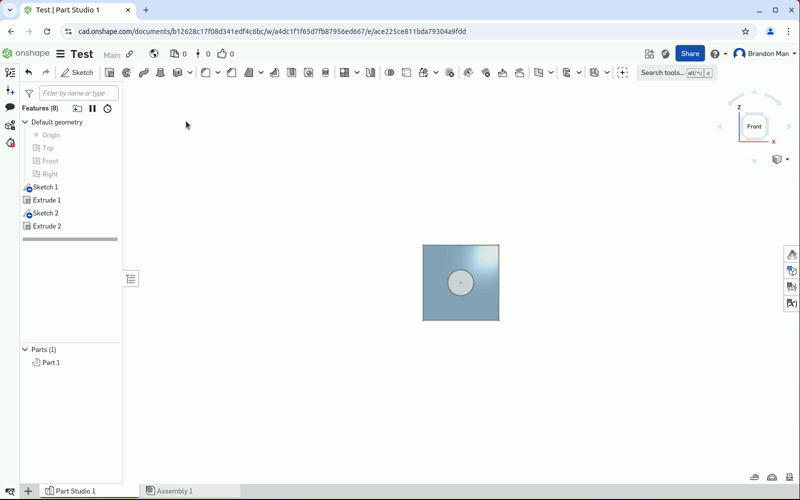
key(shift+h)
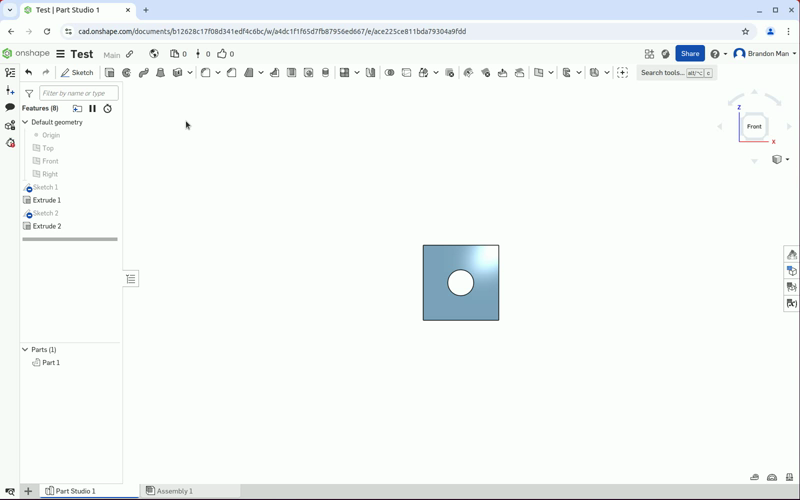
mouse_move(73, 189)
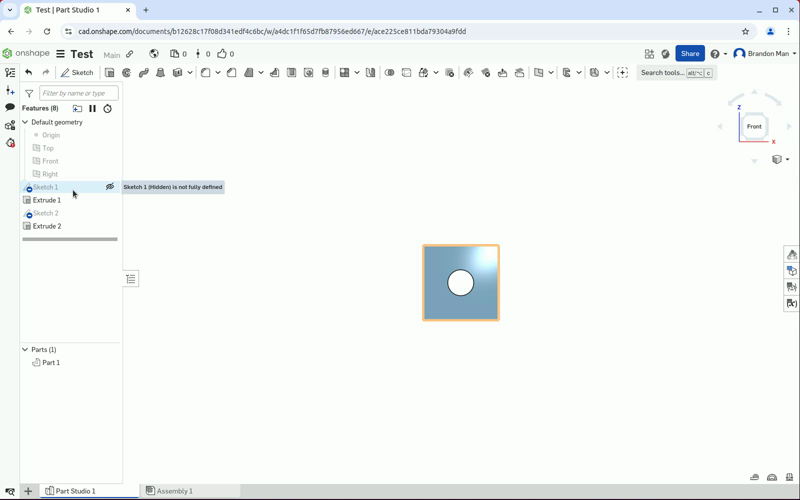
click(73, 189)
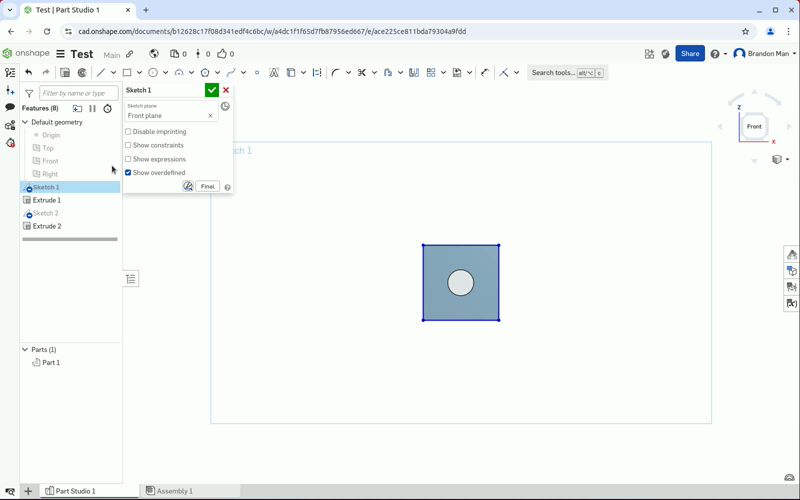
mouse_move(229, 92)
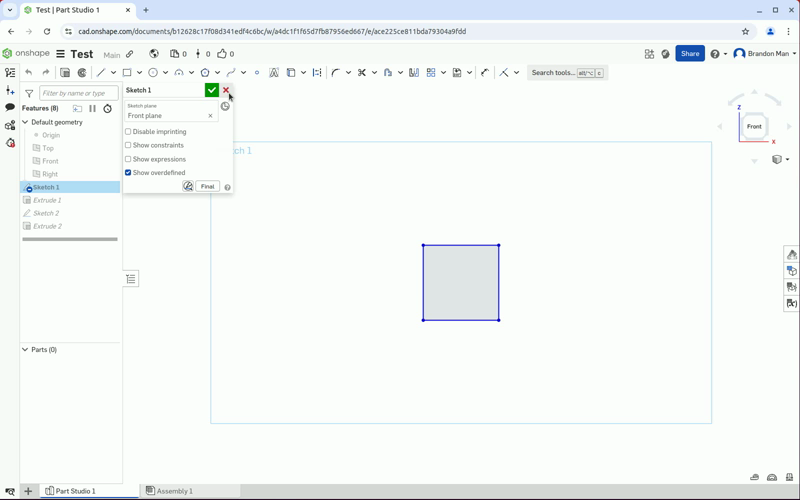
click(229, 92)
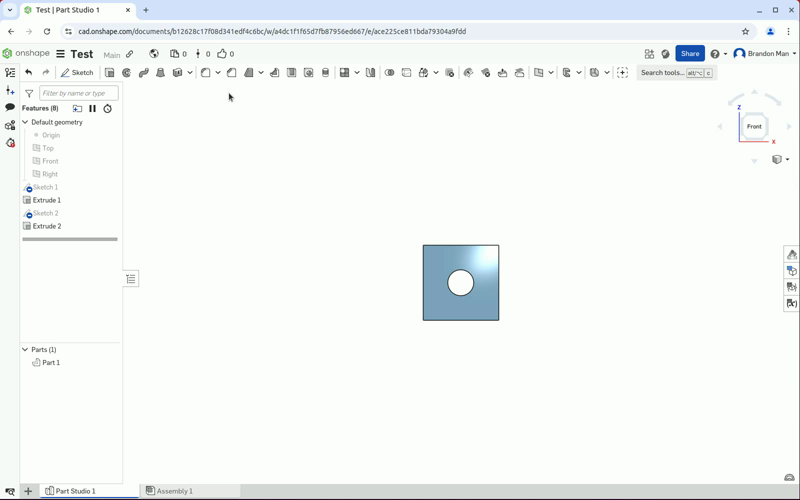
mouse_move(73, 352)
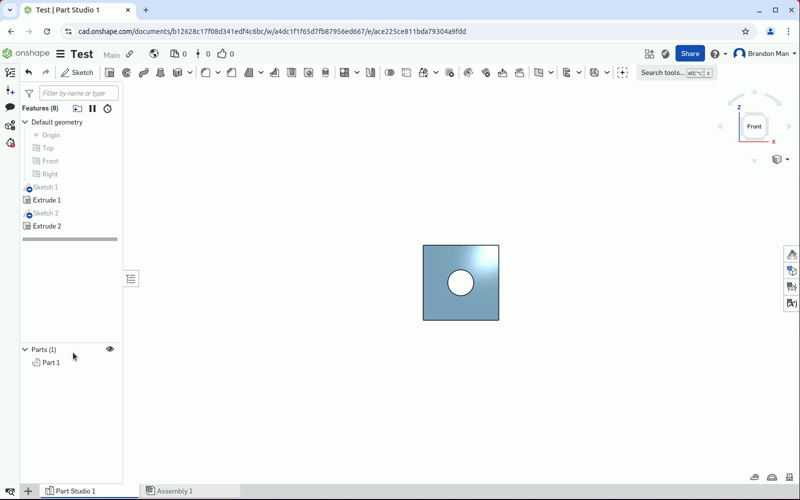
key(y)
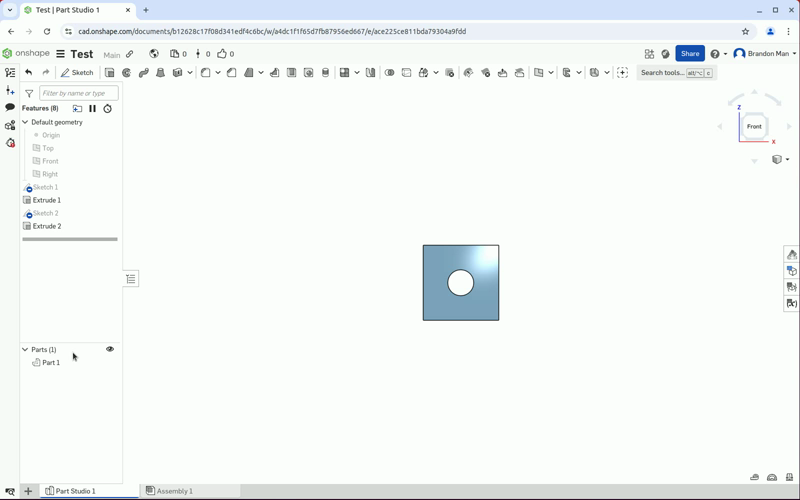
key(shift+p)
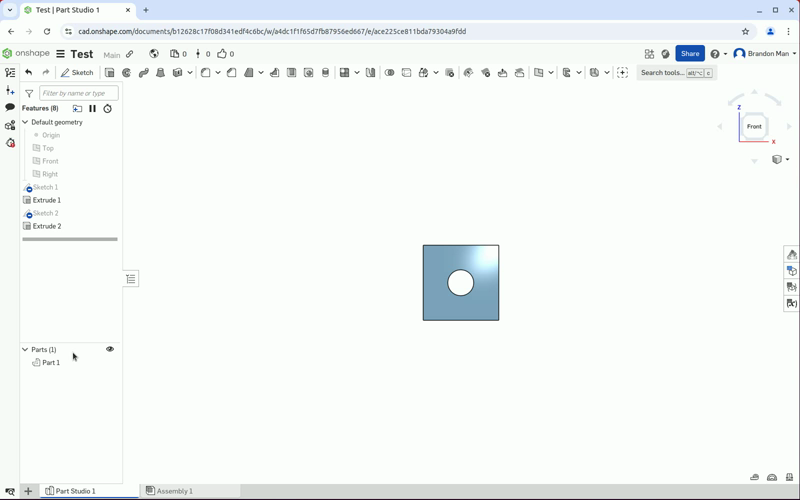
key(space)
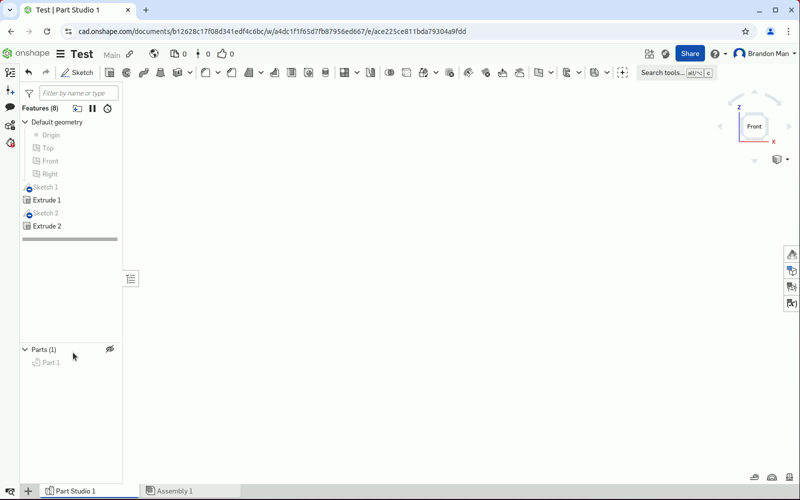
key_down(shift)
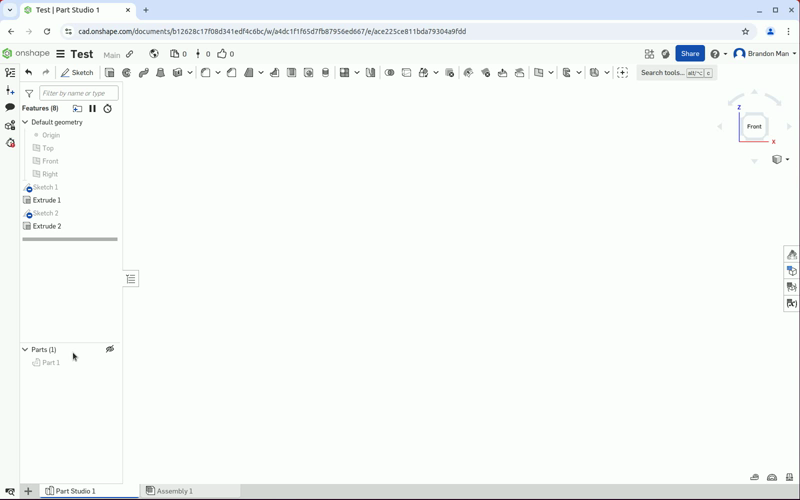
key(down)
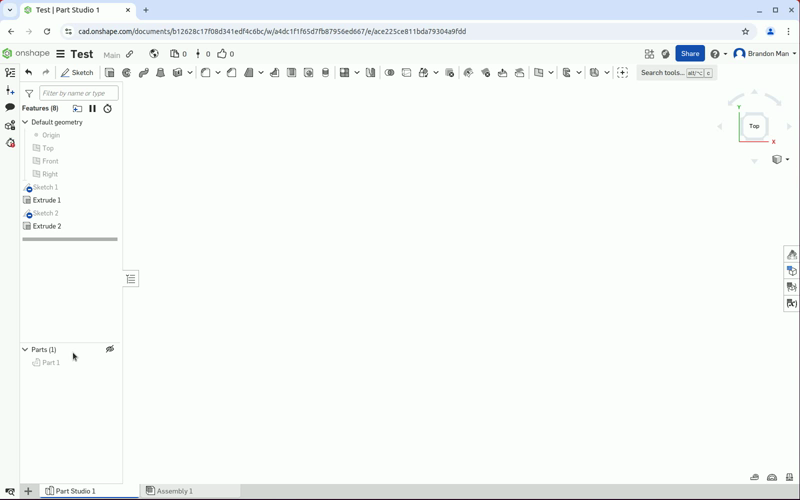
key_up(shift)
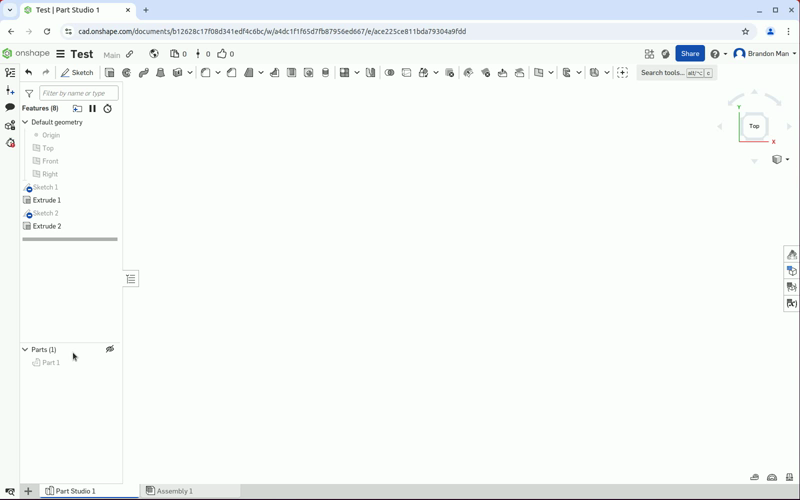
mouse_move(73, 352)
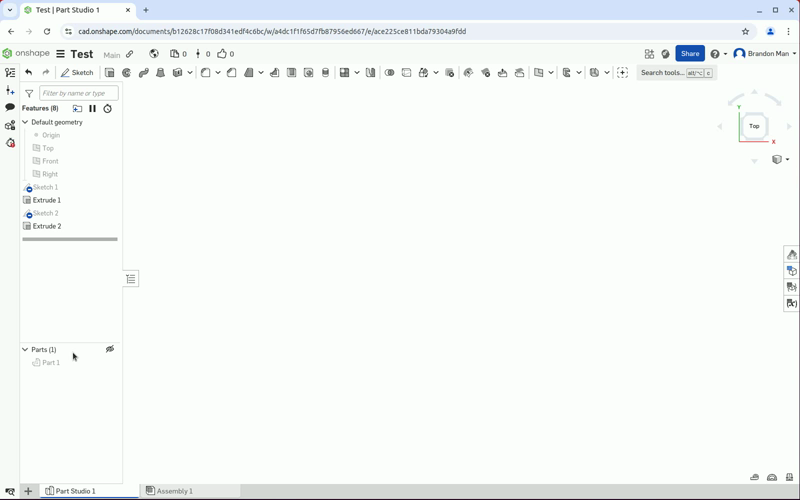
key(shift+y)
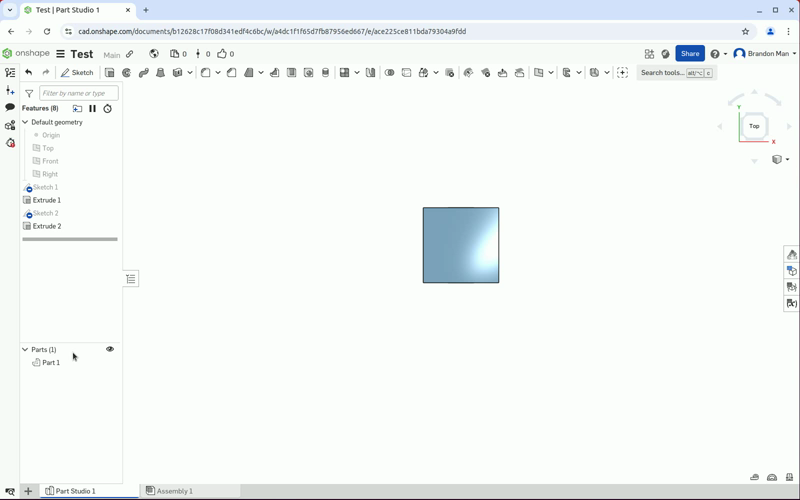
mouse_move(541, 75)
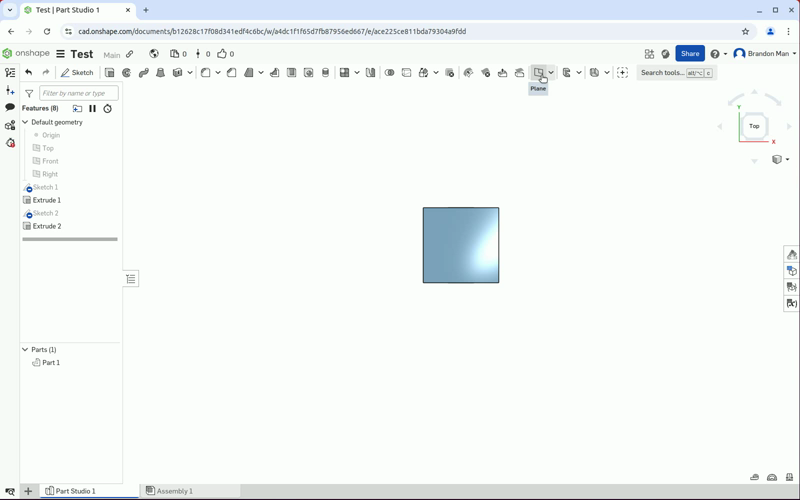
click(541, 75)
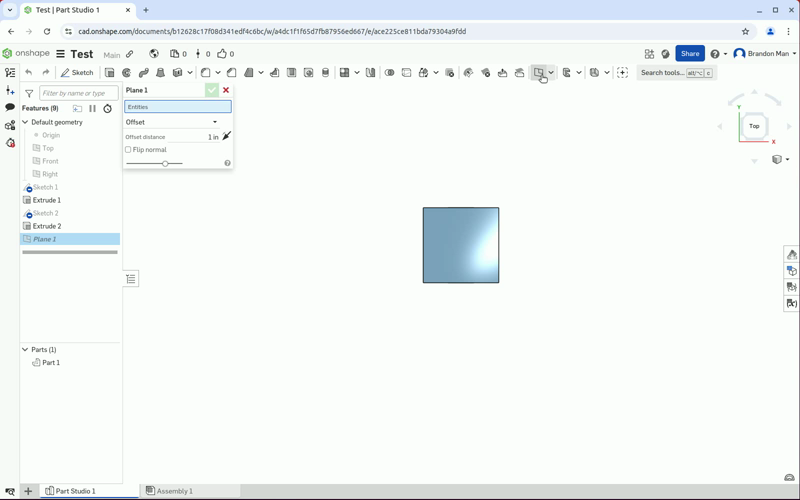
mouse_move(73, 150)
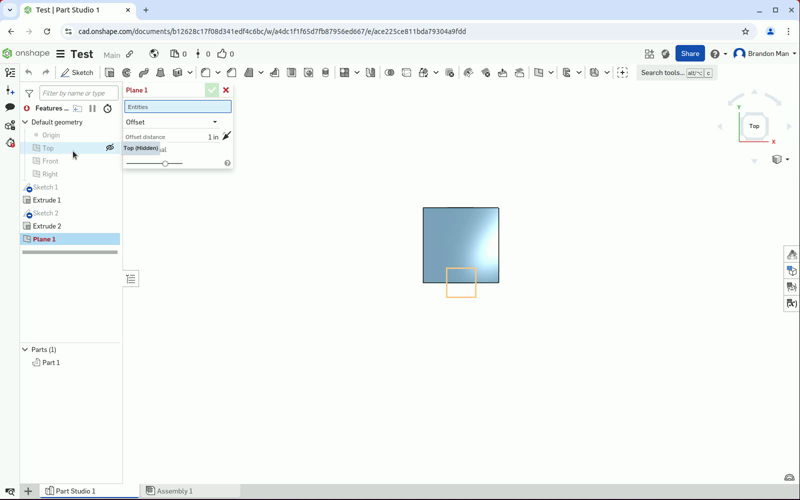
click(73, 150)
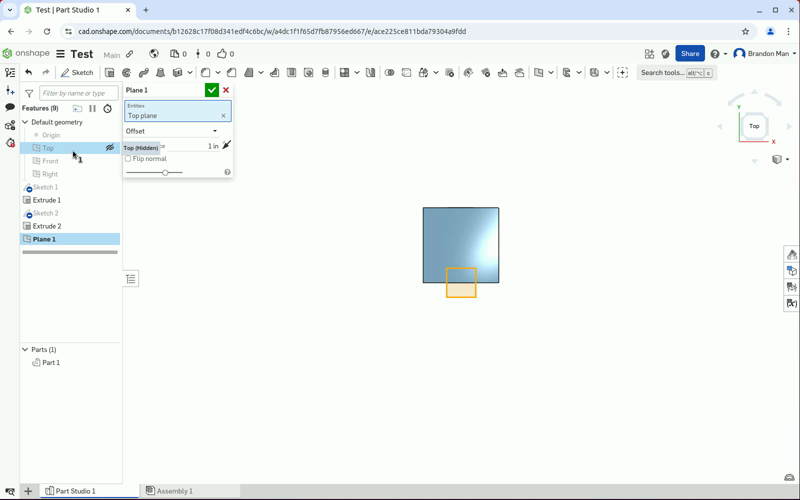
key(tab, 2)
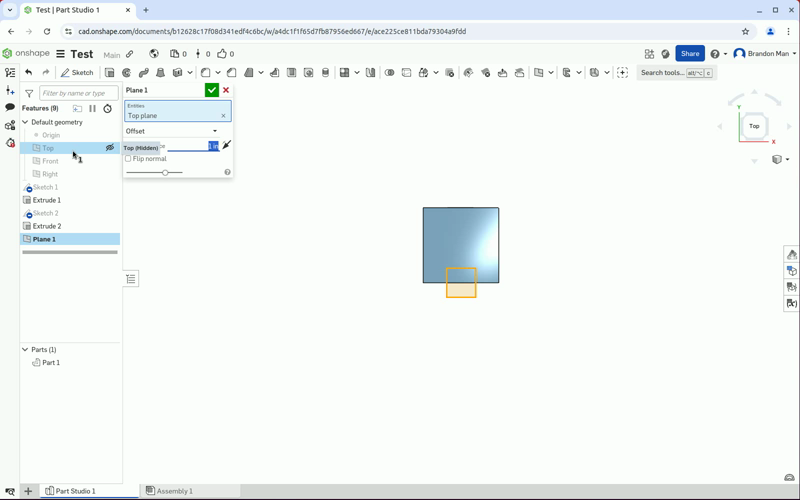
text(7.703)
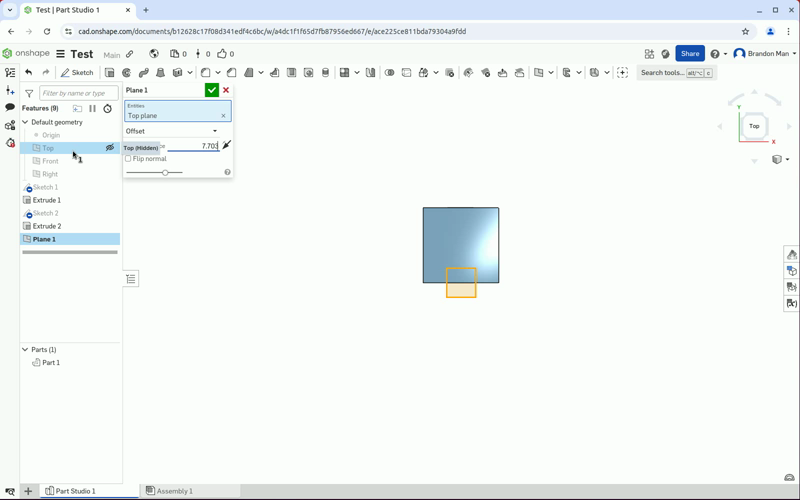
key(enter, 2)
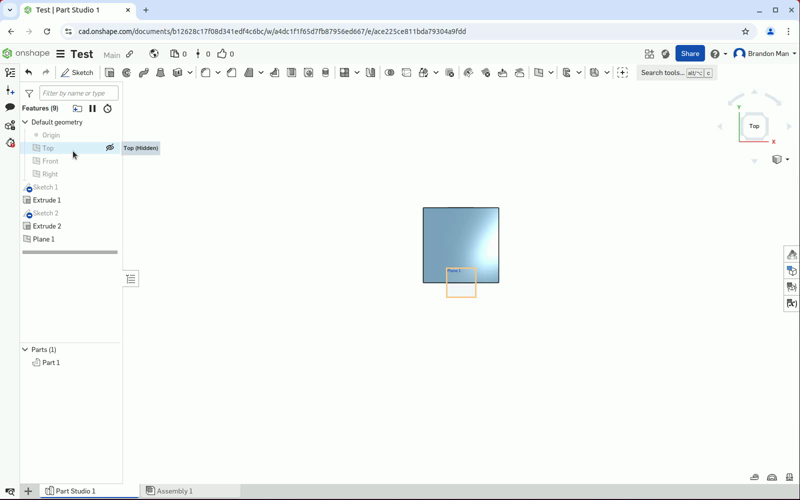
key(shift+s)
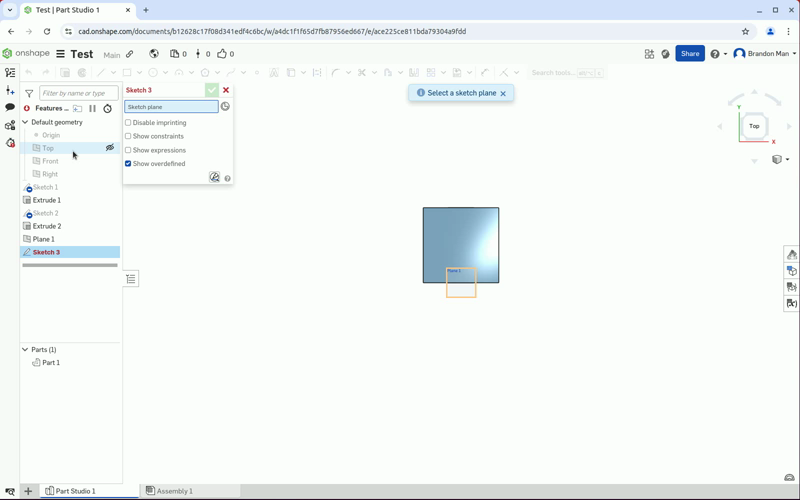
mouse_move(73, 241)
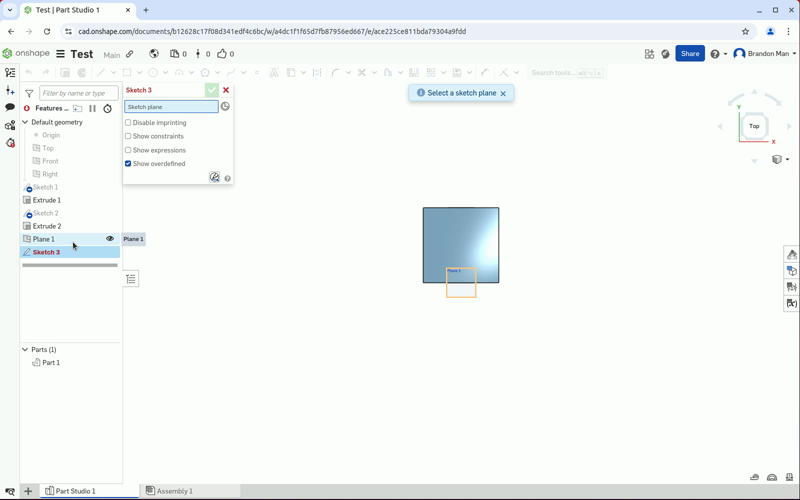
click(73, 241)
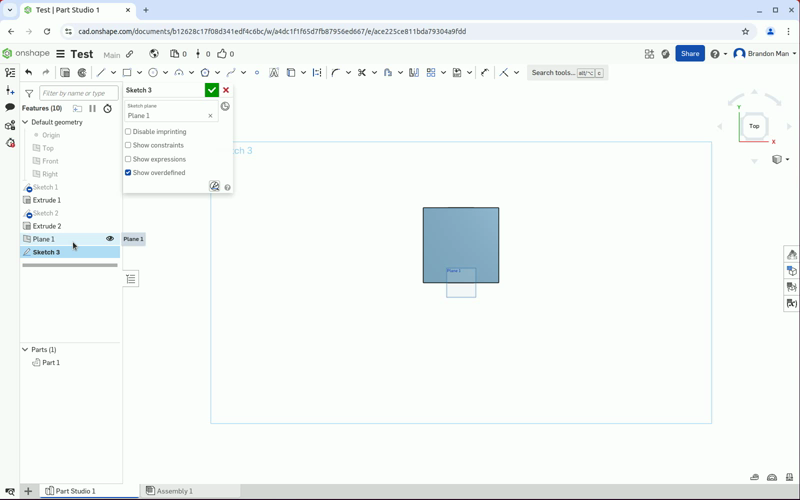
mouse_move(73, 352)
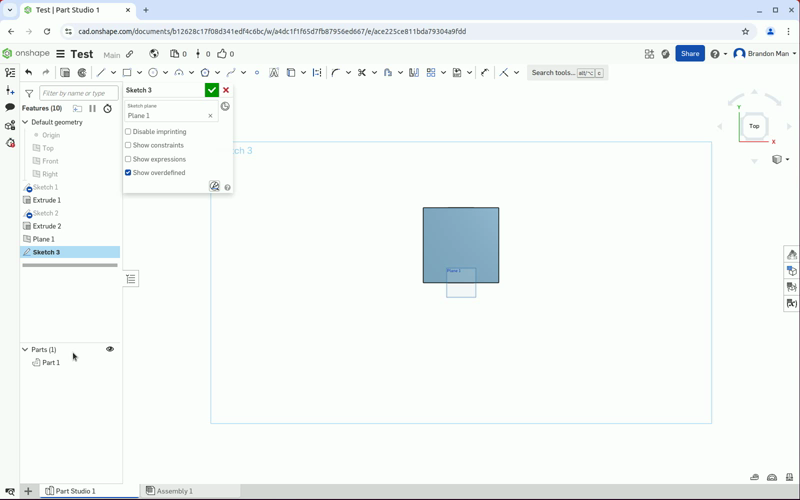
key(y)
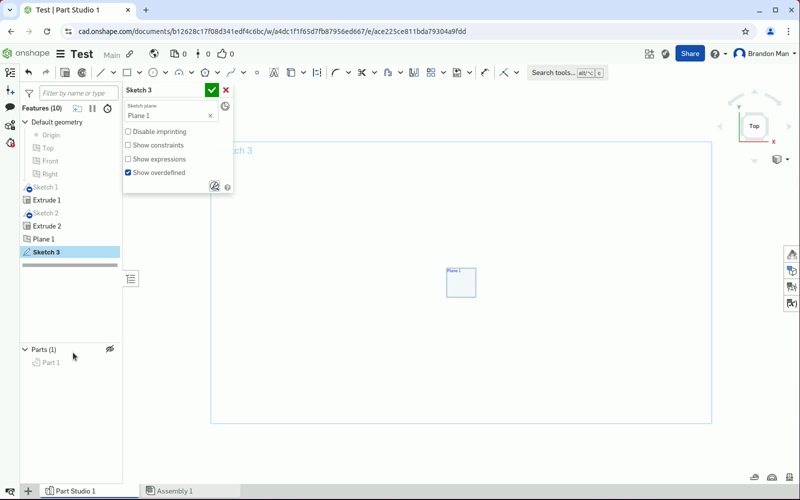
key(c)
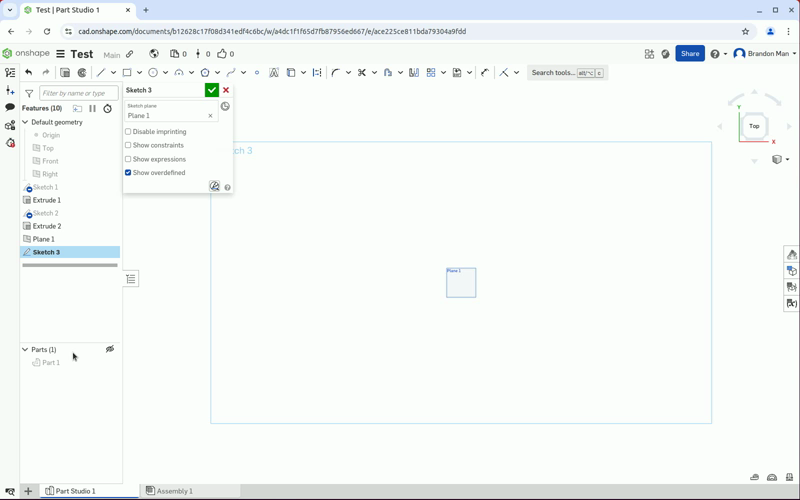
key_down(shift)
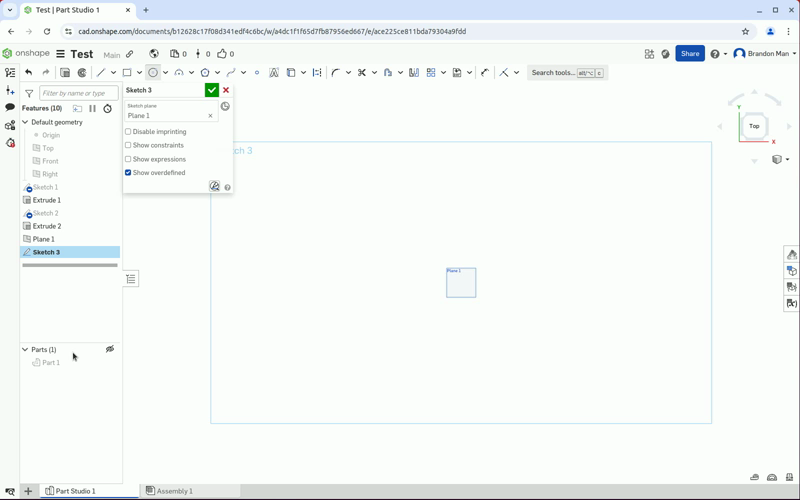
mouse_move(461, 243)
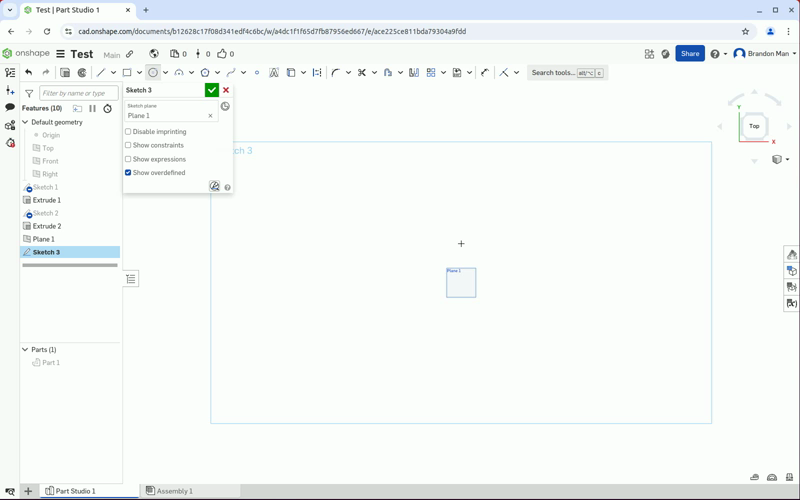
click(461, 243)
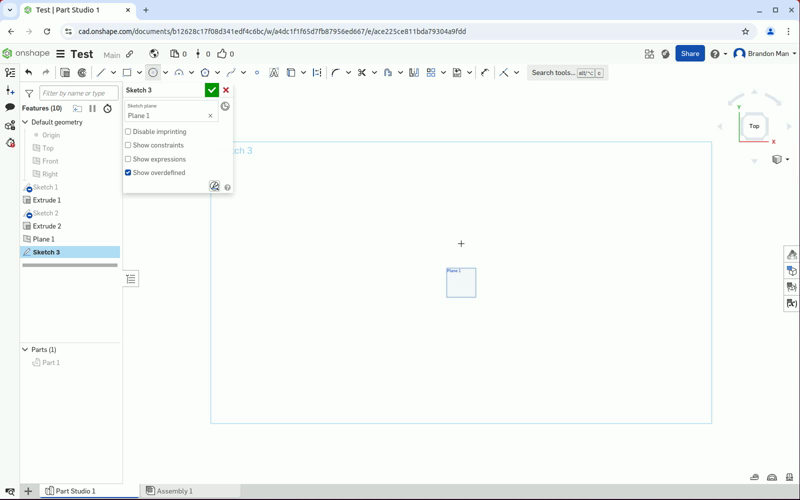
key_up(shift)
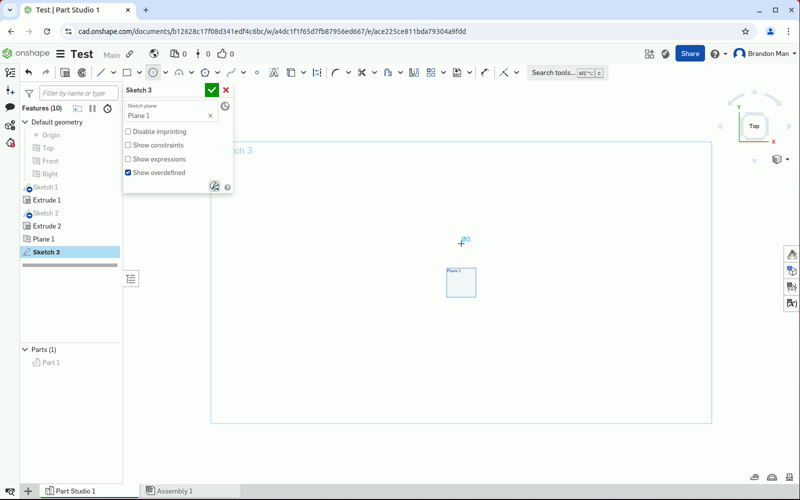
mouse_move(476, 243)
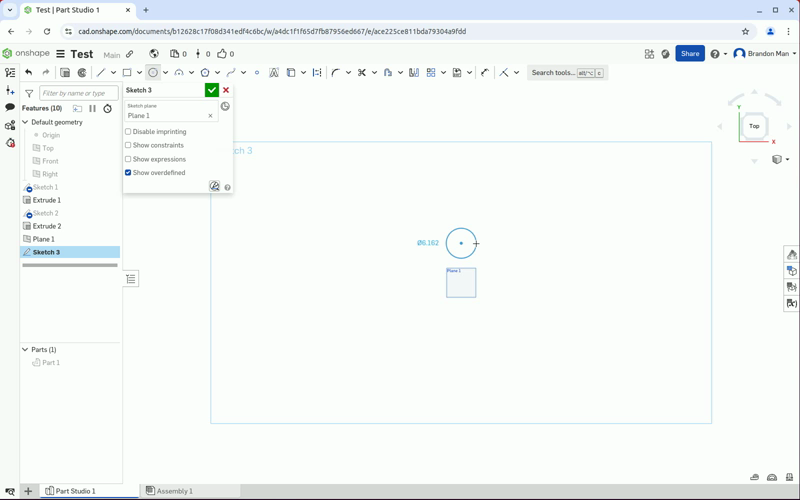
click(476, 243)
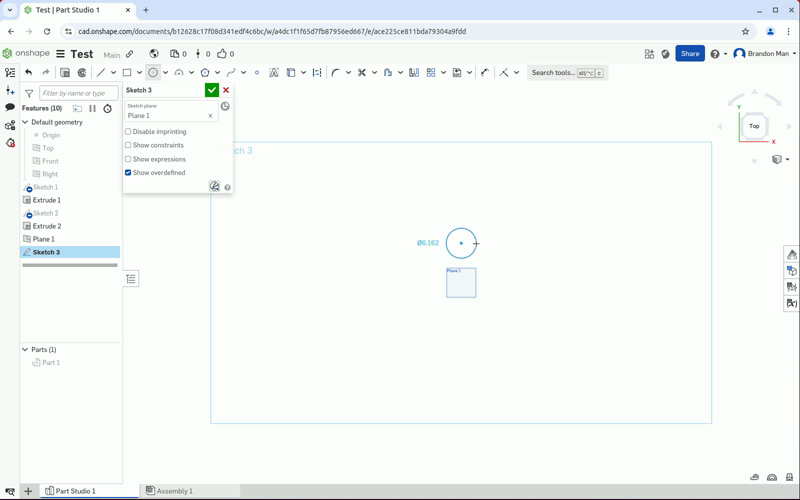
key(esc)
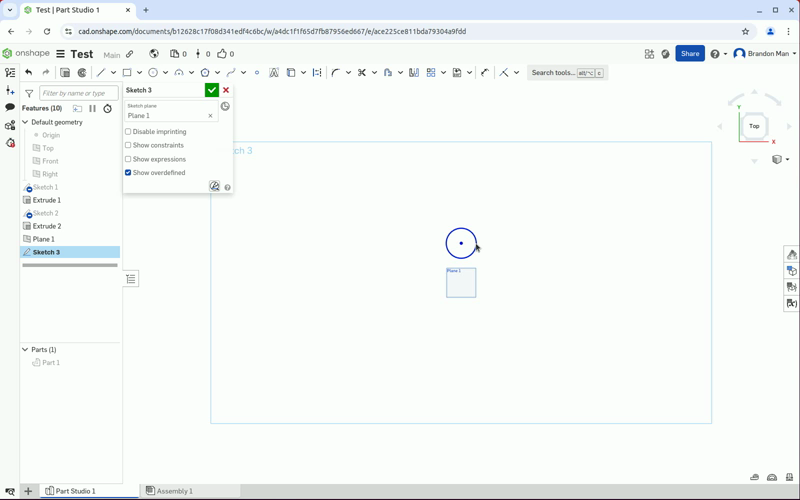
mouse_move(469, 245)
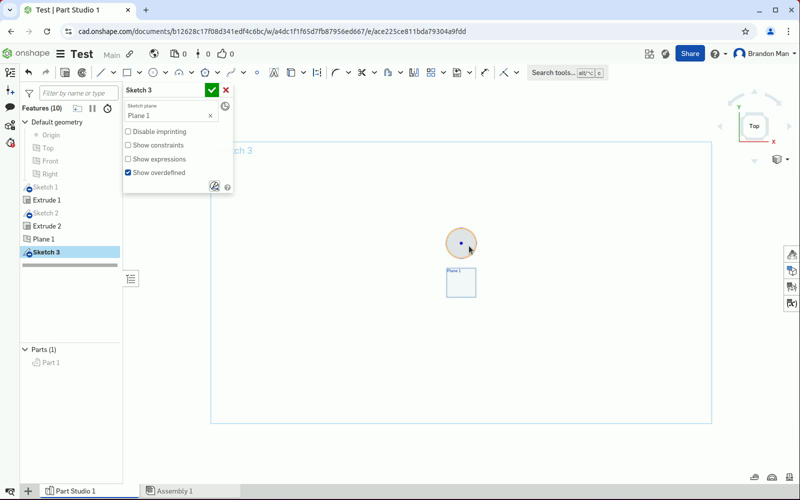
scroll(6)
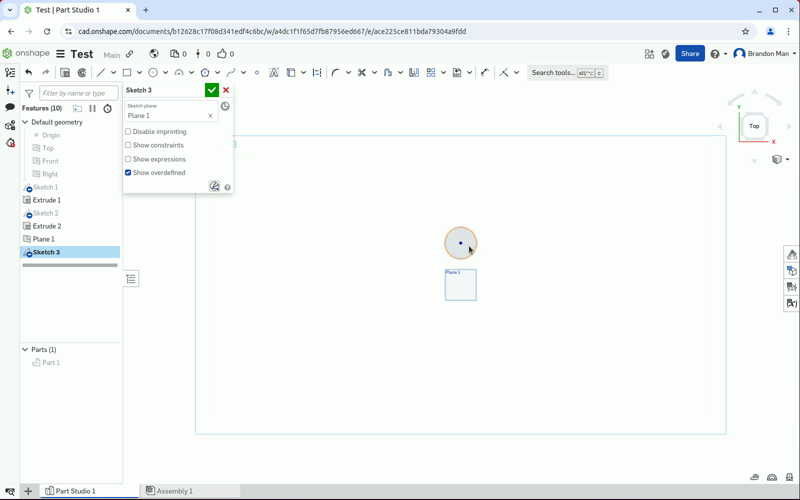
scroll(6)
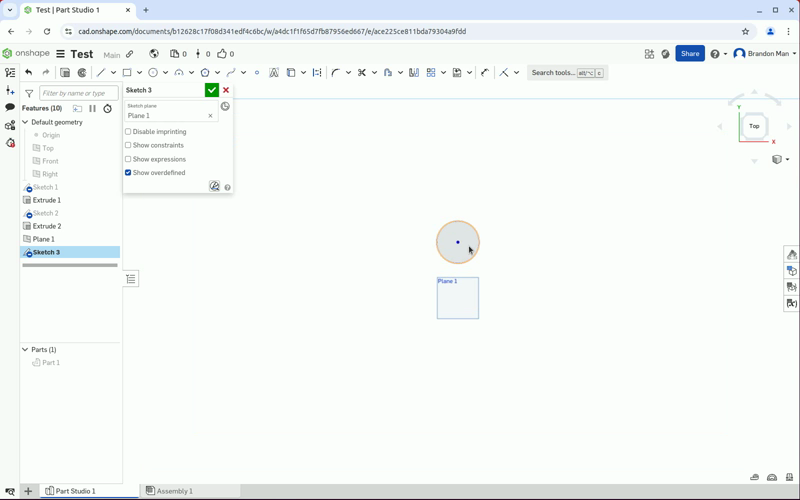
scroll(6)
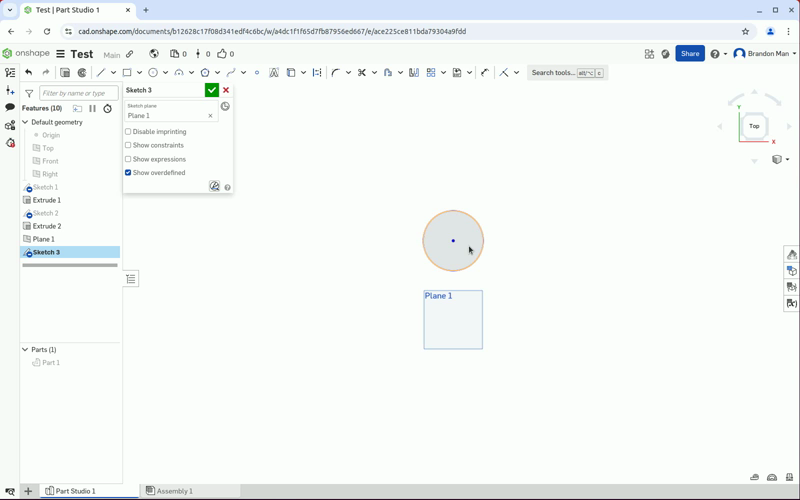
scroll(6)
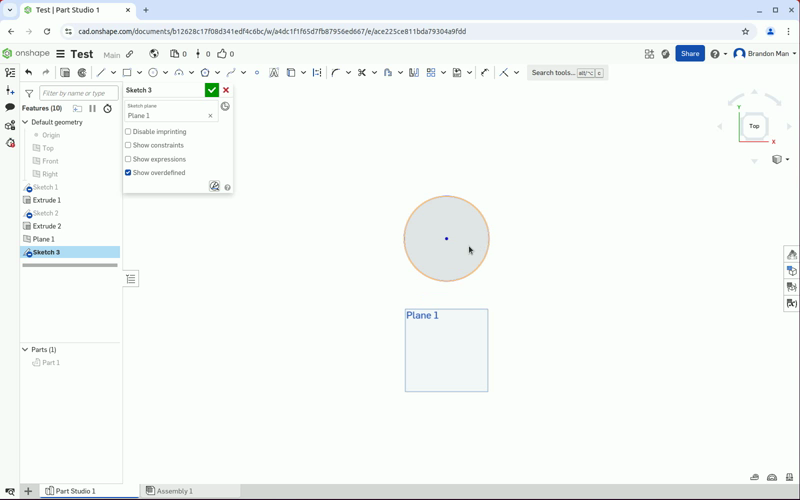
scroll(6)
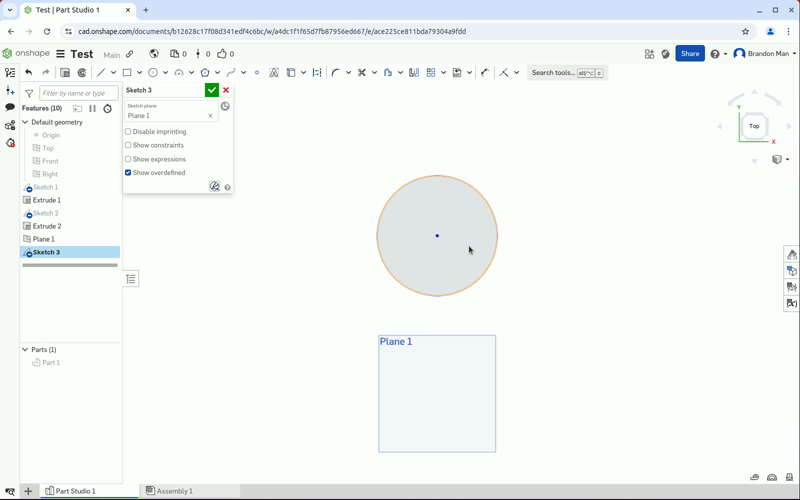
scroll(6)
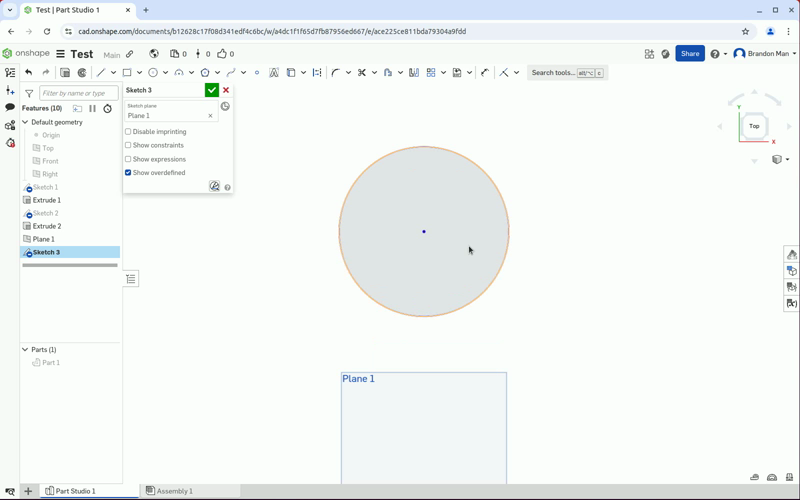
scroll(6)
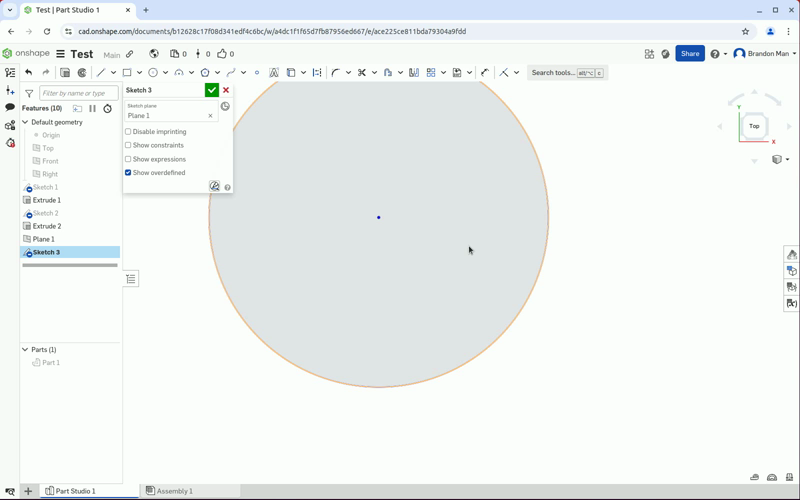
click(469, 245)
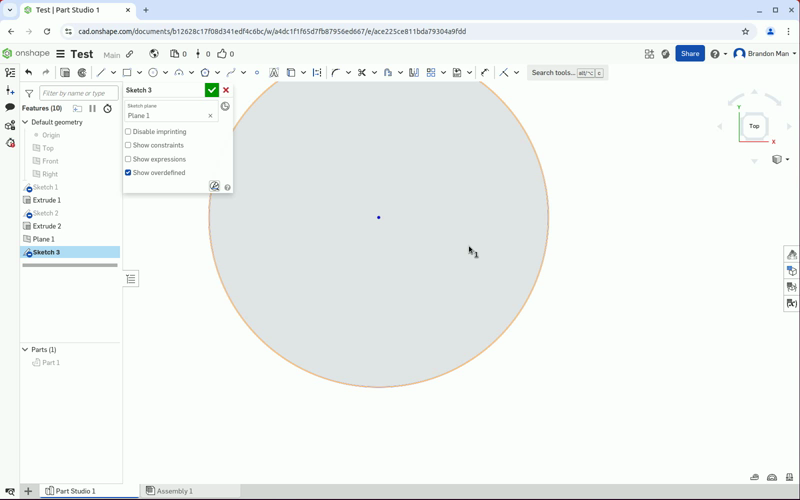
scroll(-6)
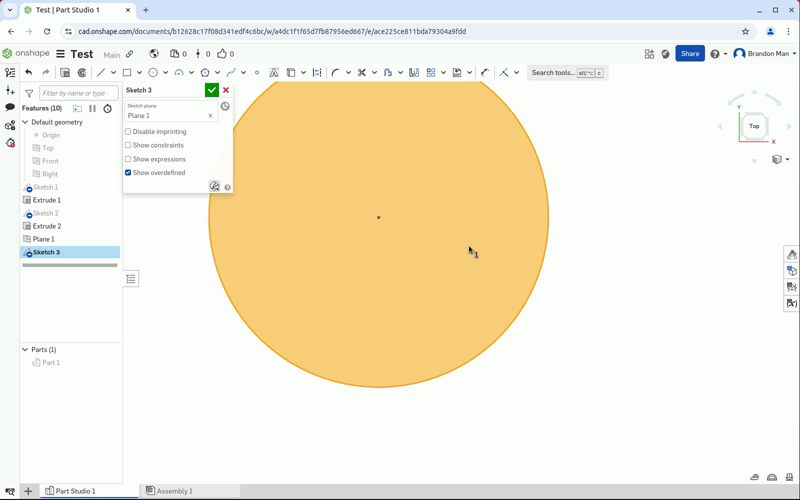
scroll(-6)
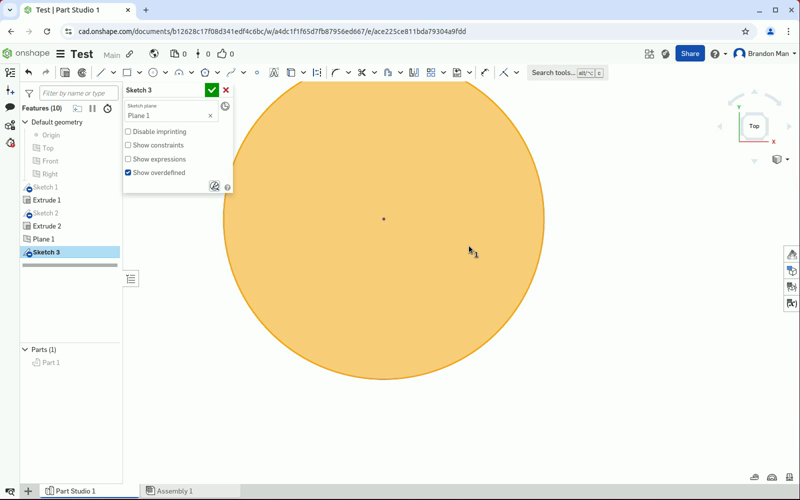
scroll(-6)
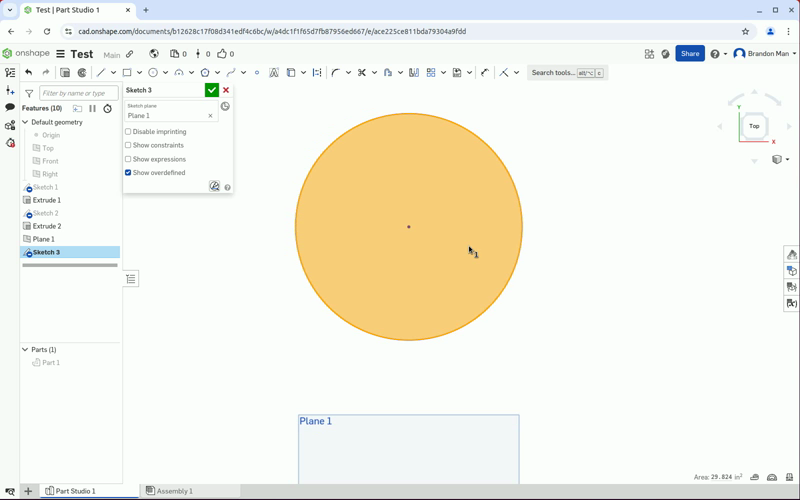
scroll(-6)
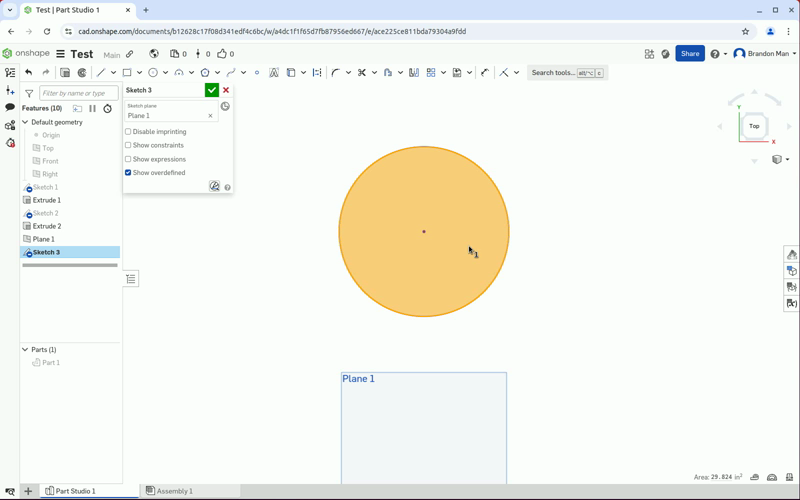
scroll(-6)
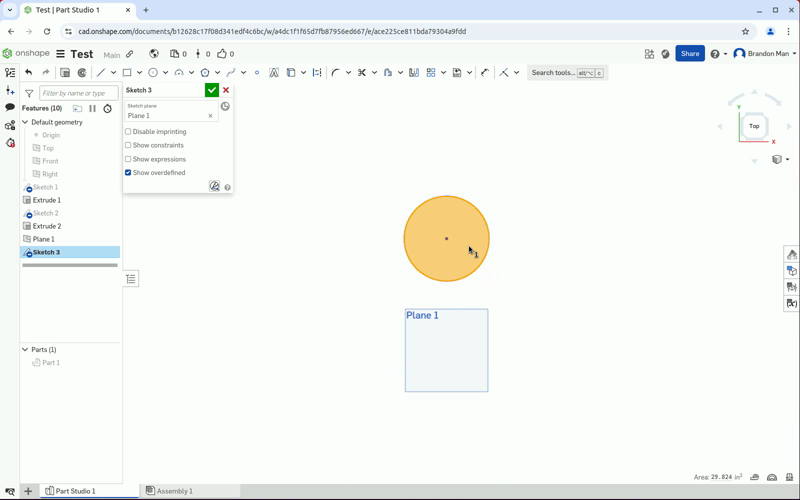
scroll(-6)
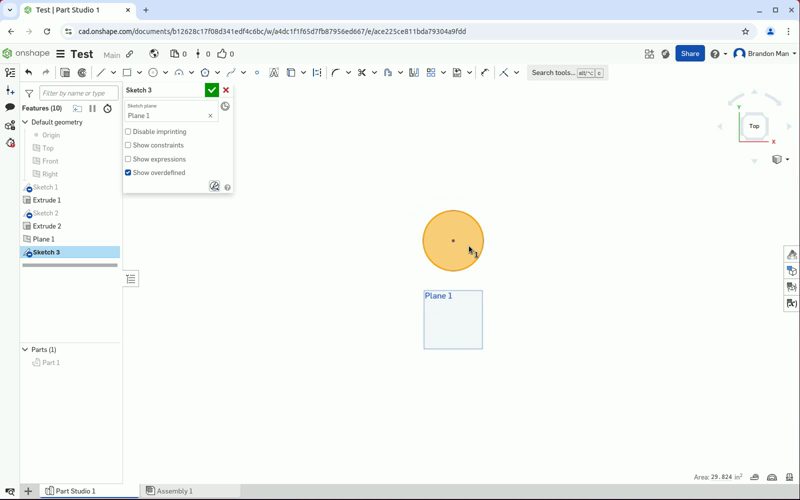
scroll(-6)
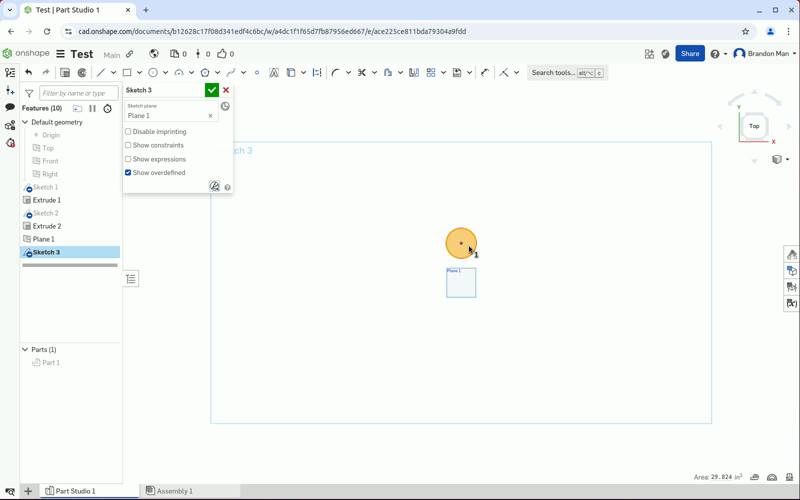
mouse_move(73, 352)
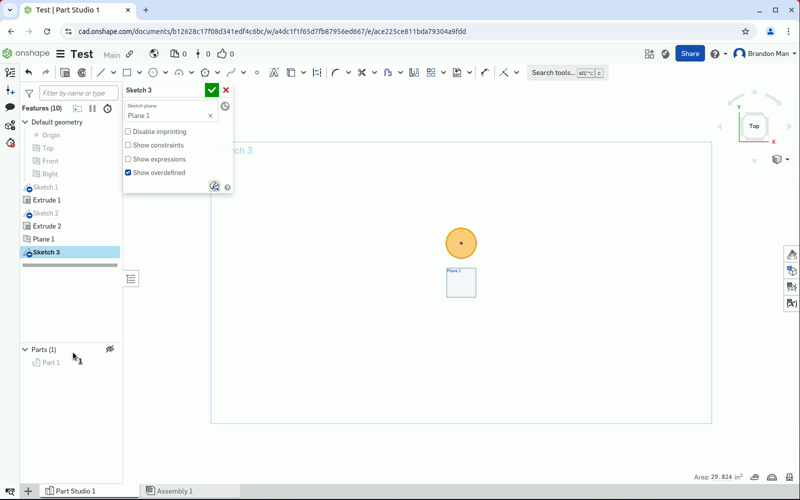
key(shift+y)
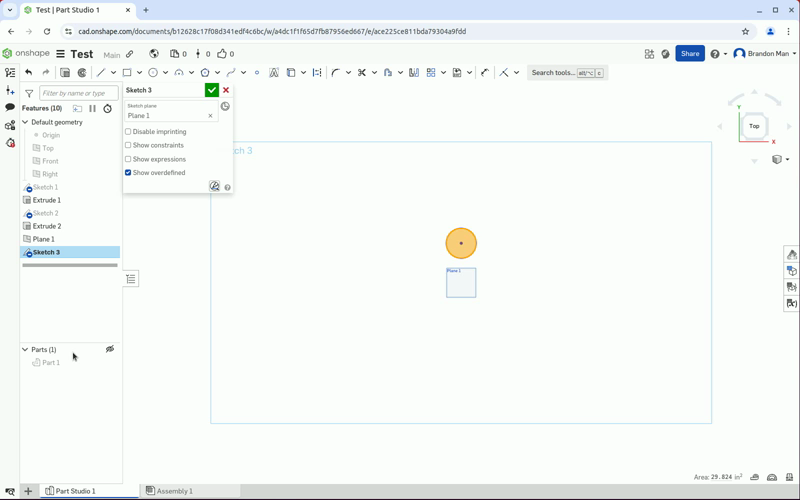
key(shift+e)
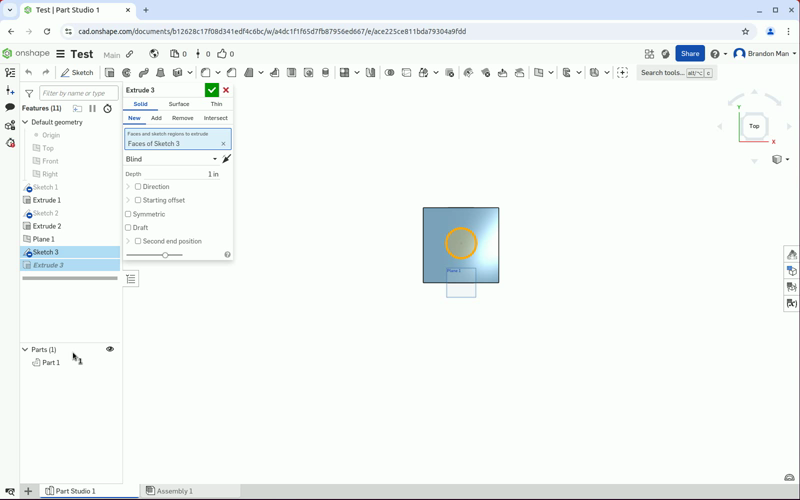
mouse_move(143, 106)
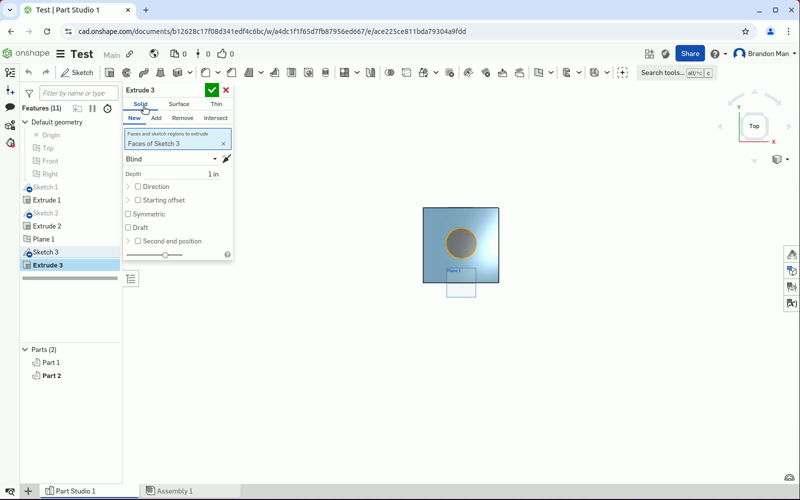
click(143, 106)
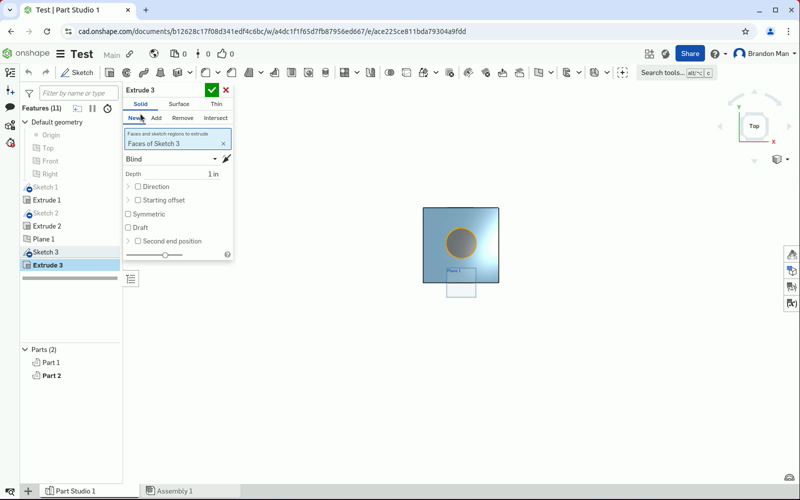
mouse_move(137, 120)
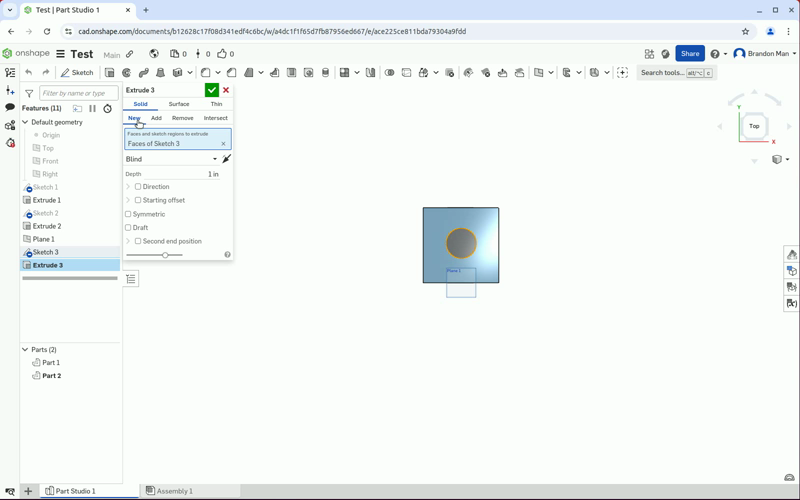
click(137, 120)
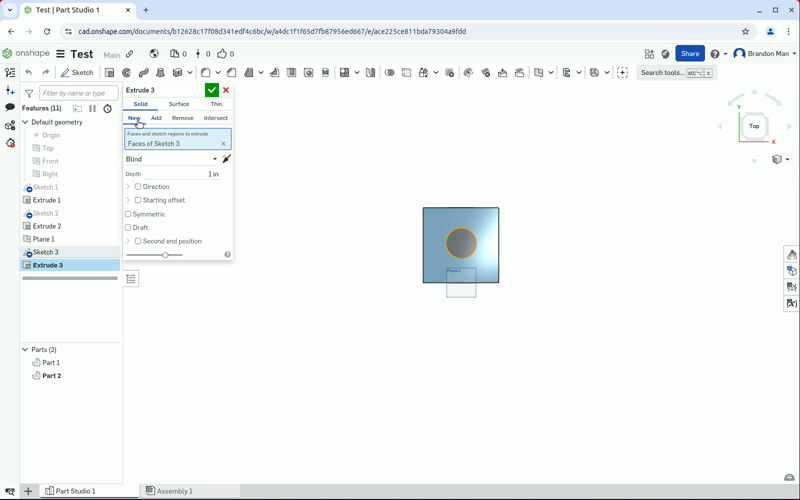
key(tab, 4)
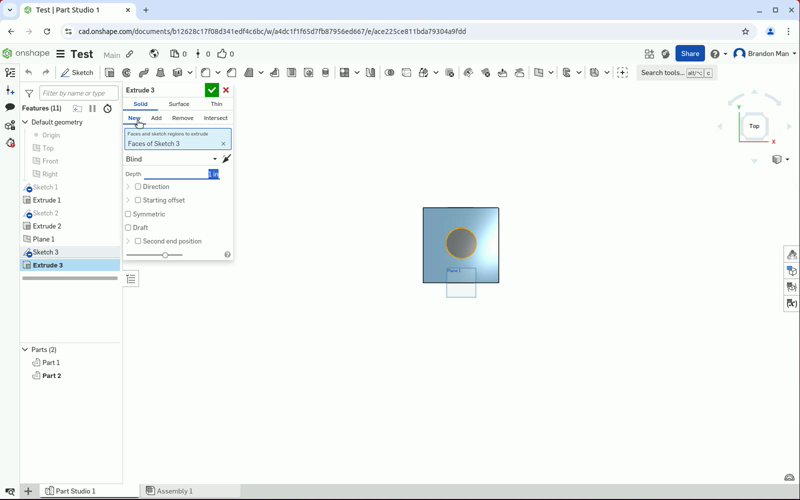
text(15.405)
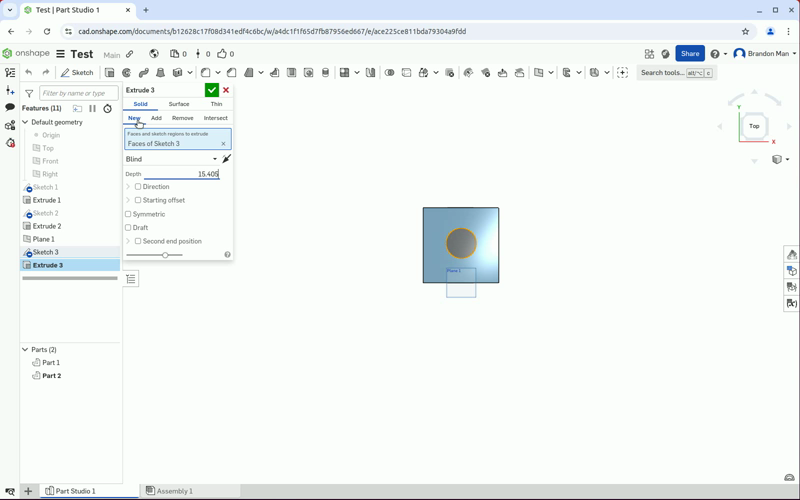
key(enter)
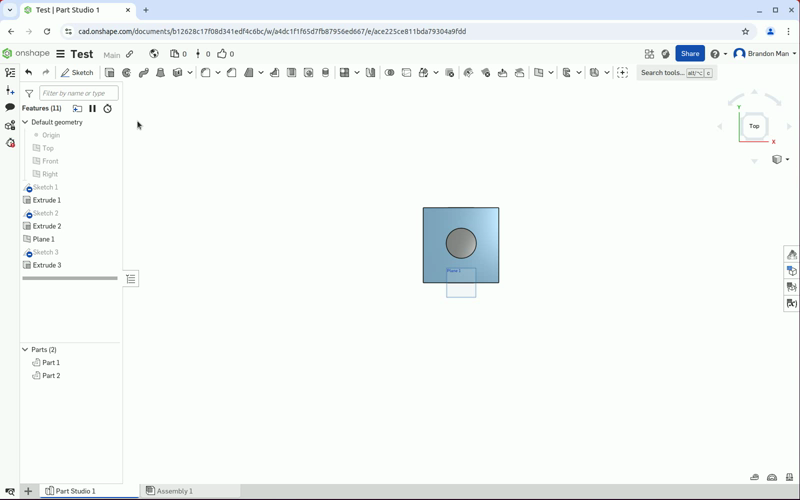
key(shift+h)
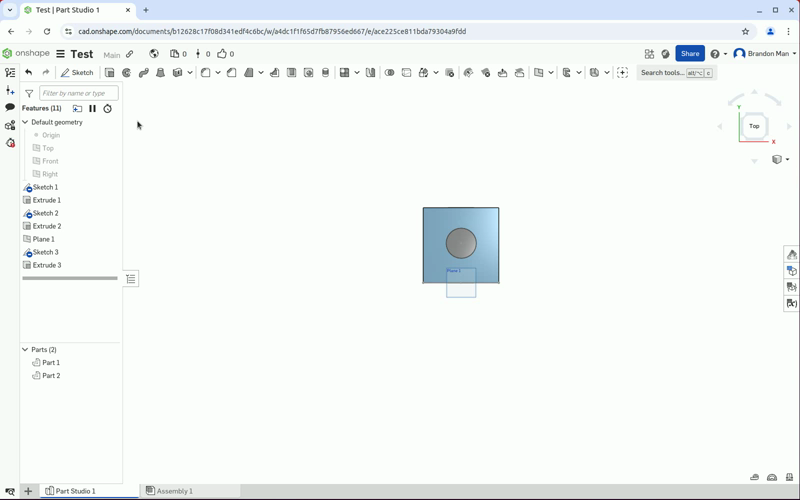
key(shift+h)
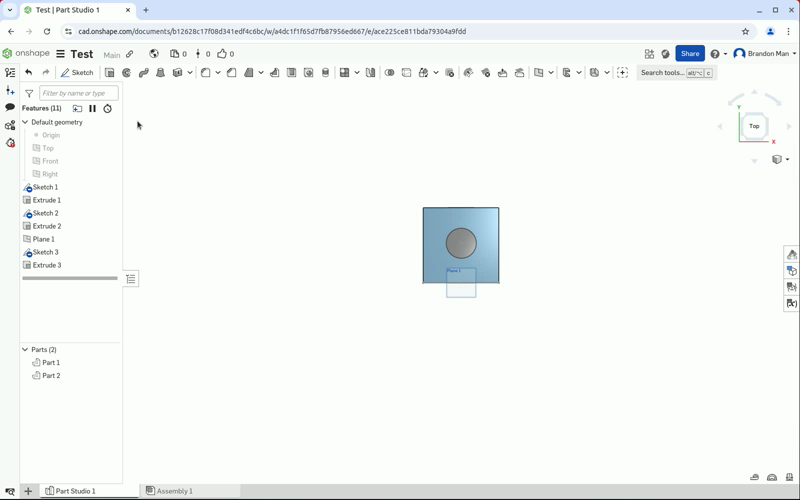
key(shift+7)
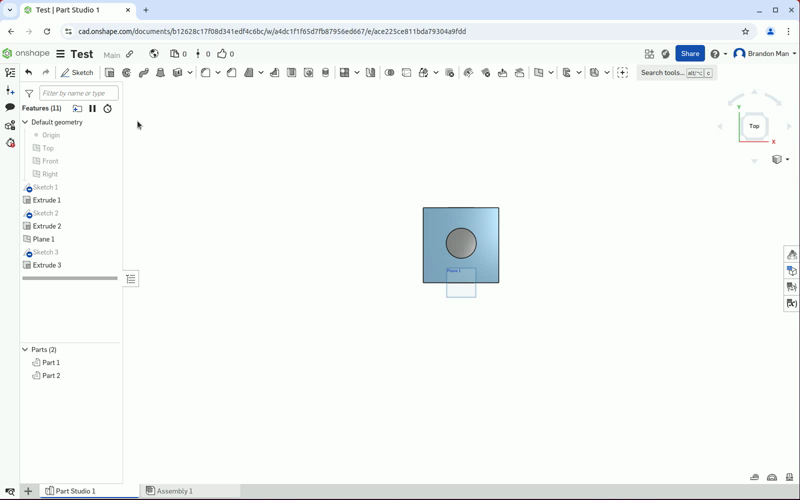
key(up, 3)
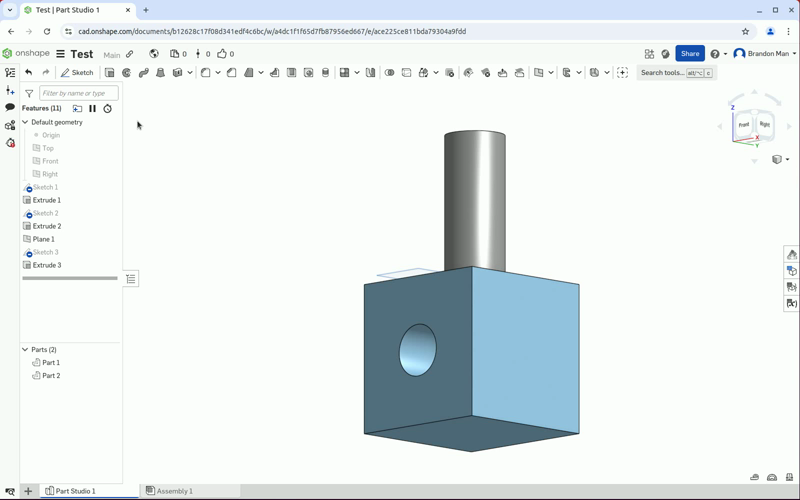
key(left, 3)
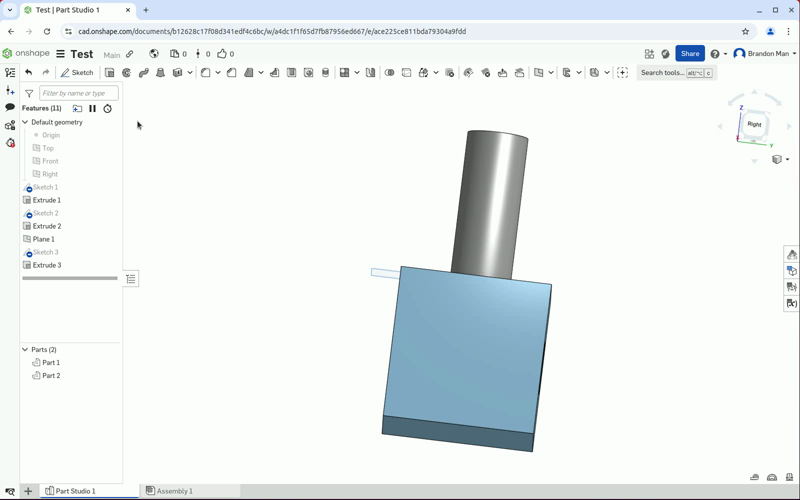
key(right, 3)
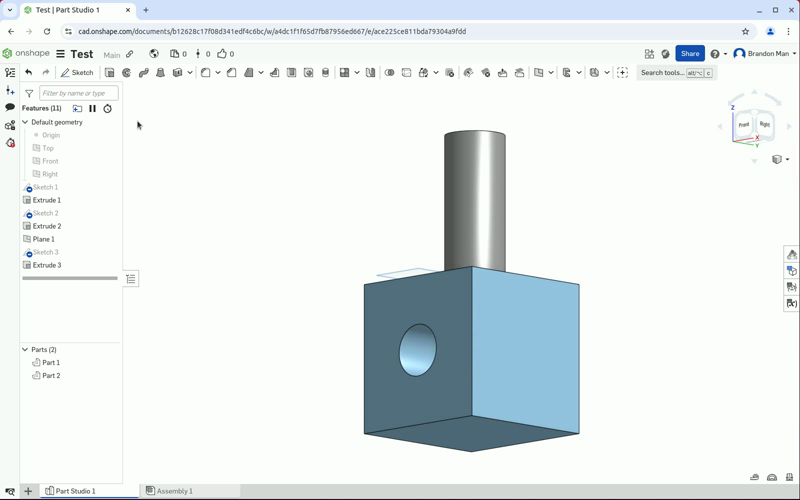
key(down, 3)
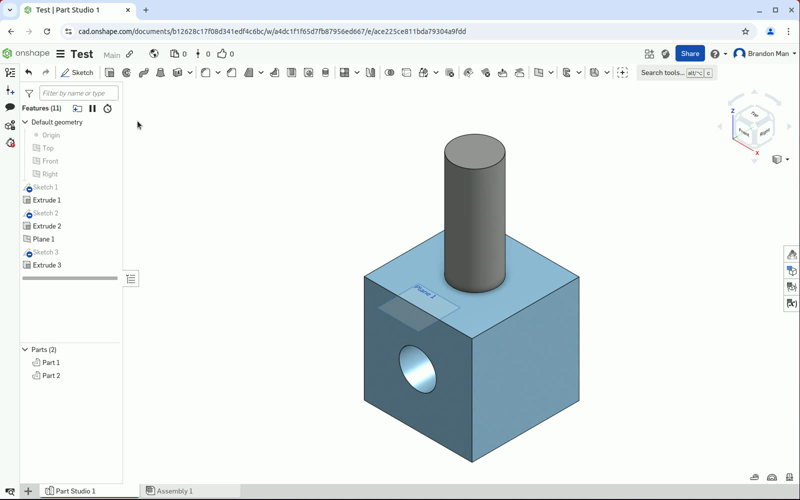
mouse_move(73, 189)
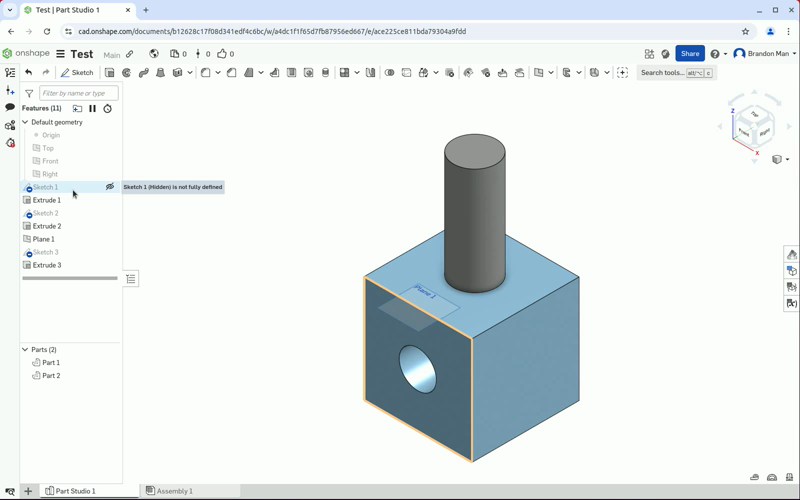
click(73, 189)